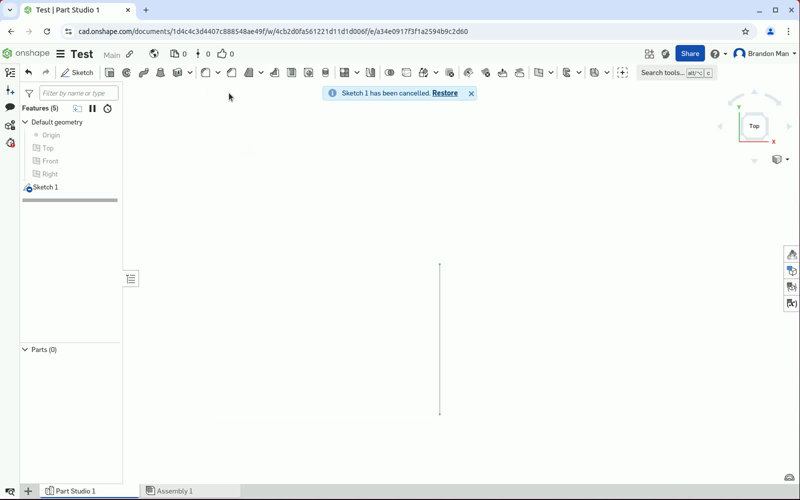
key(shift+h)
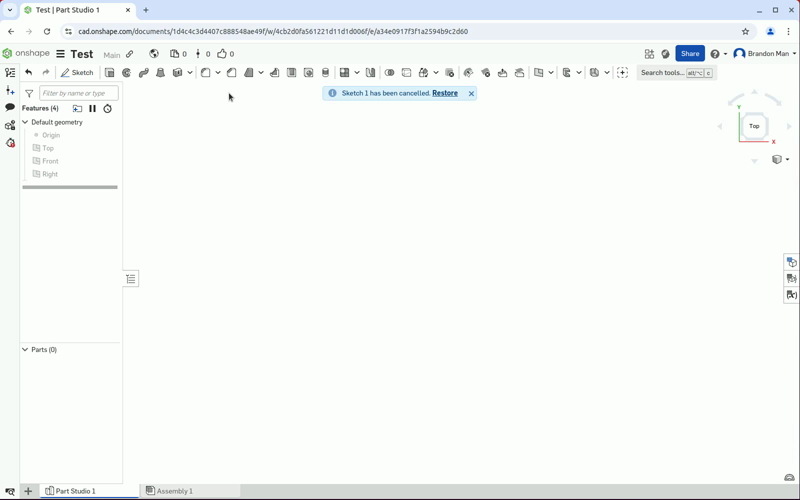
mouse_move(73, 352)
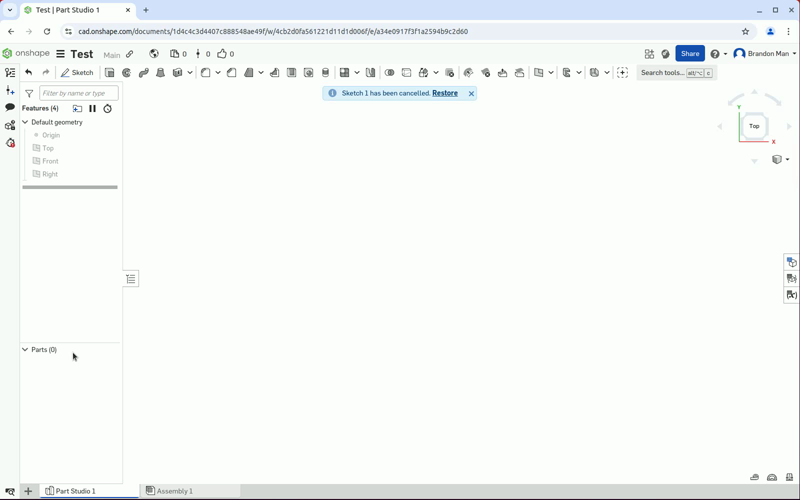
key(y)
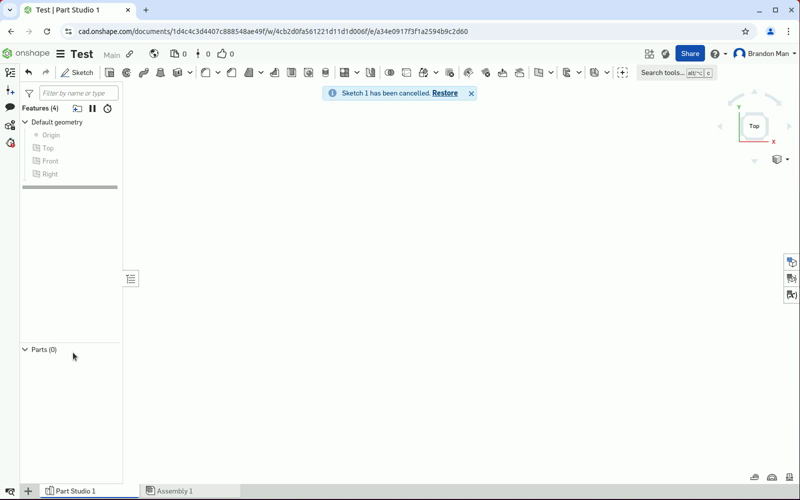
key(shift+p)
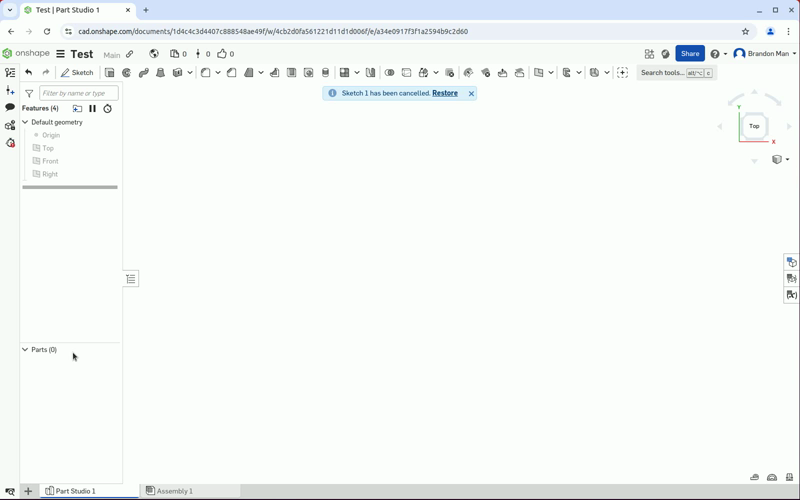
key(space)
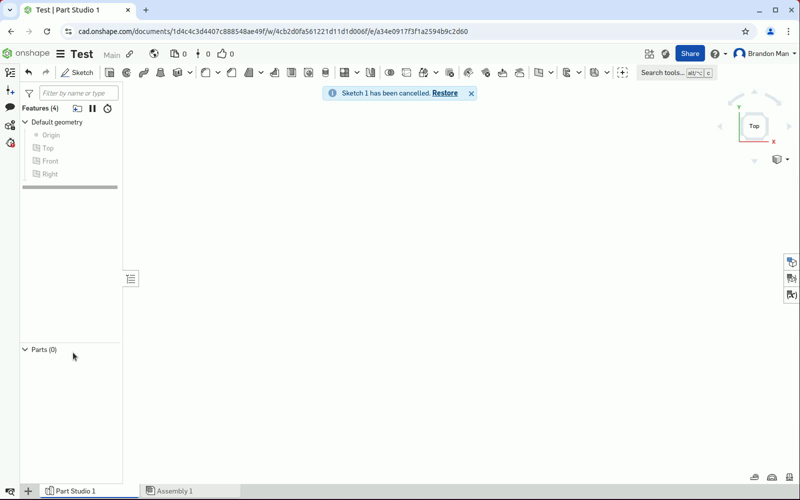
key_down(shift)
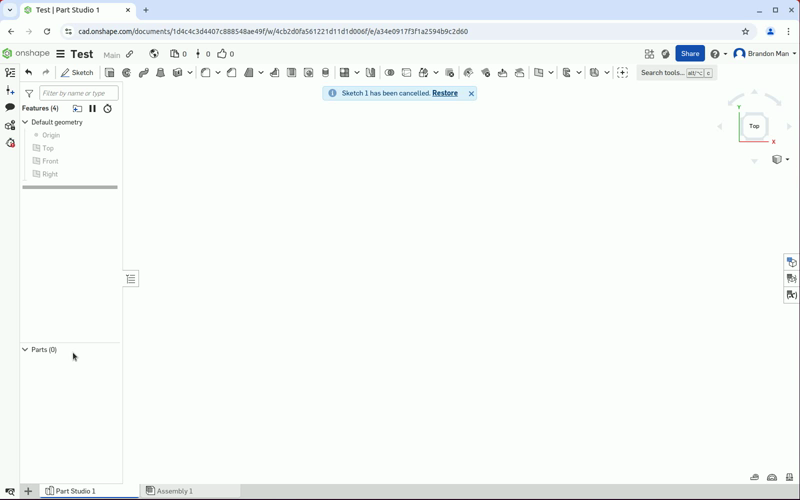
key(up)
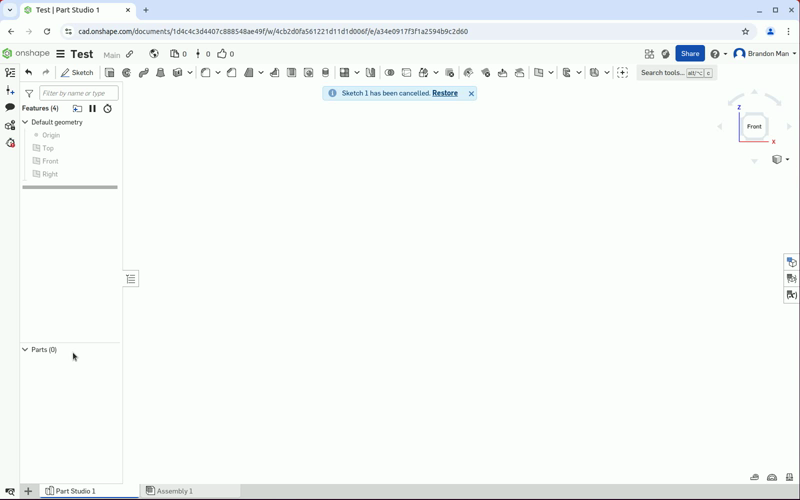
key_up(shift)
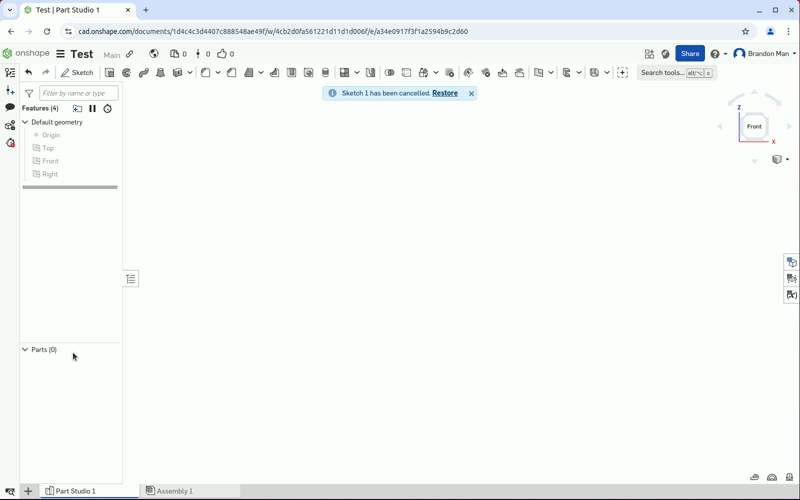
mouse_move(73, 352)
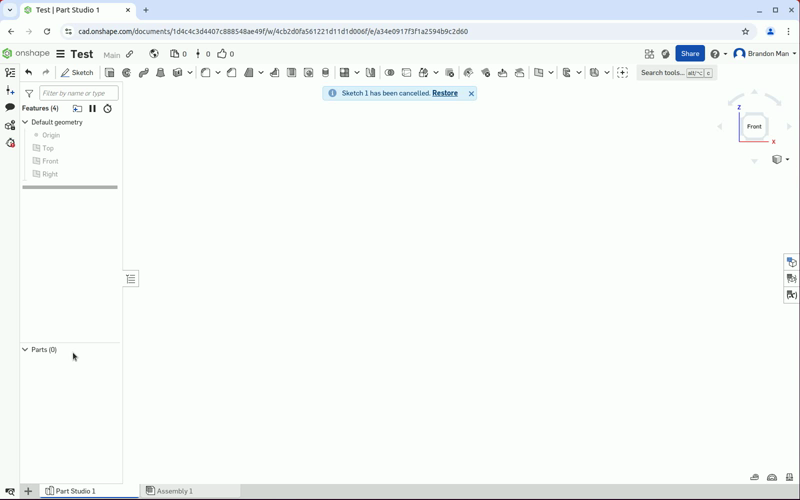
key(shift+y)
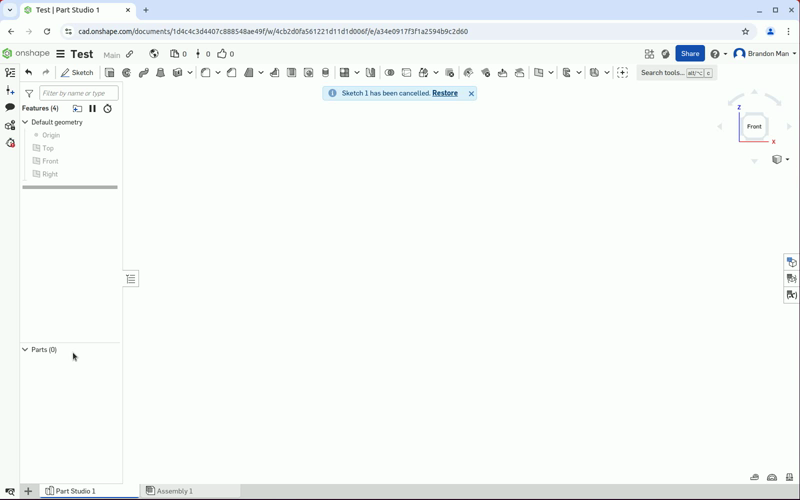
key(shift+s)
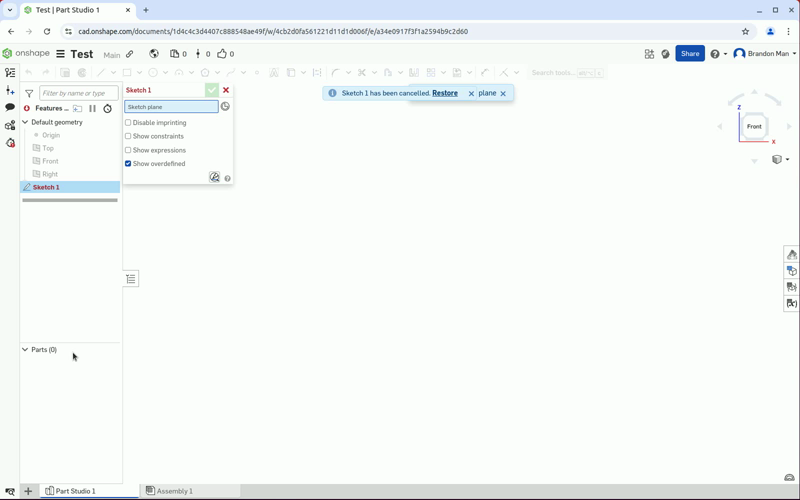
mouse_move(73, 163)
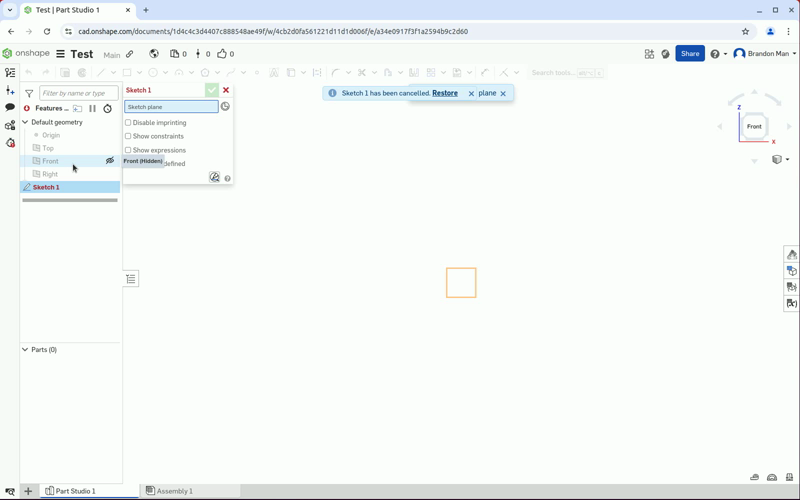
click(73, 163)
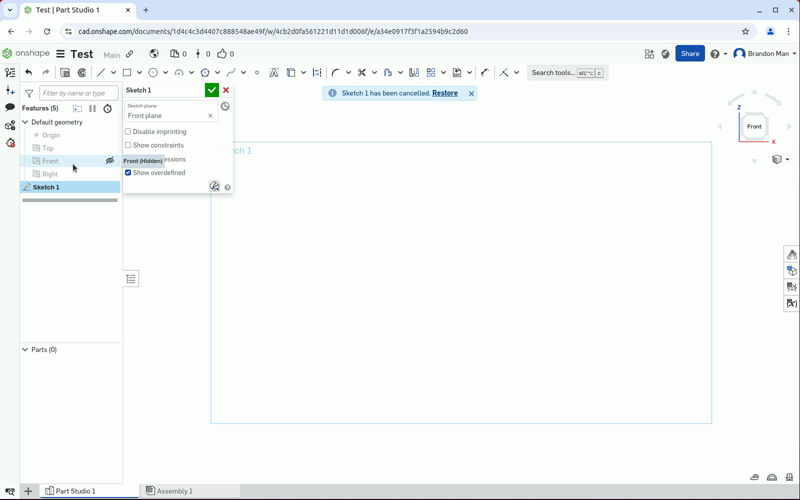
mouse_move(73, 352)
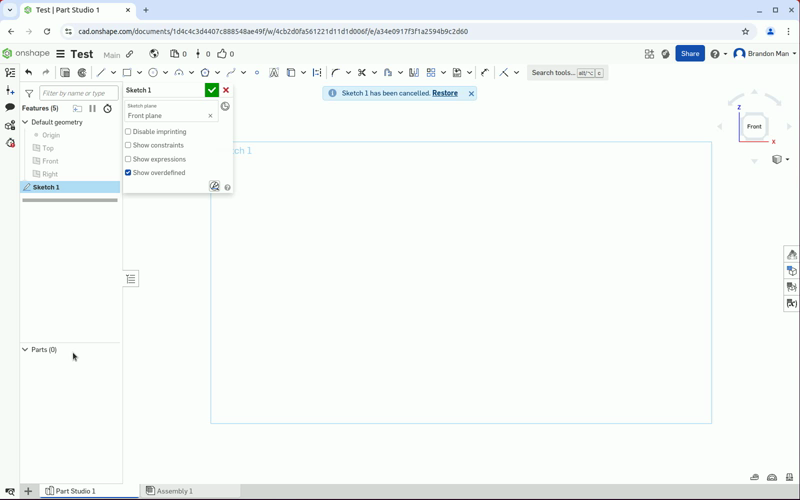
key(y)
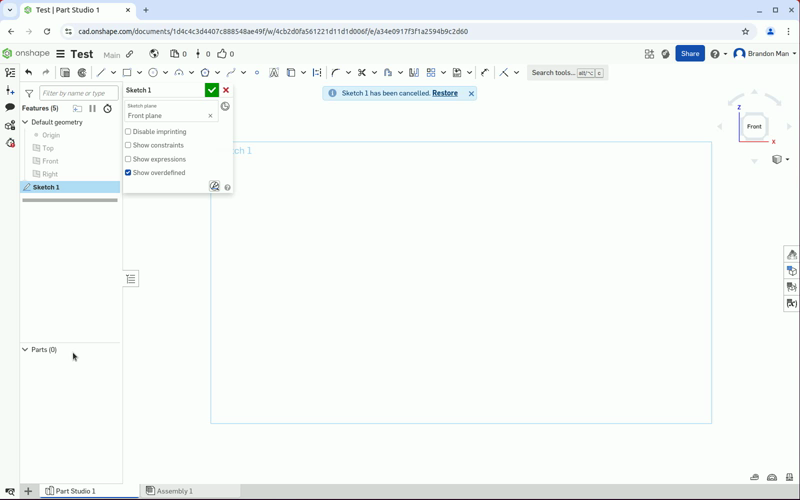
key(l)
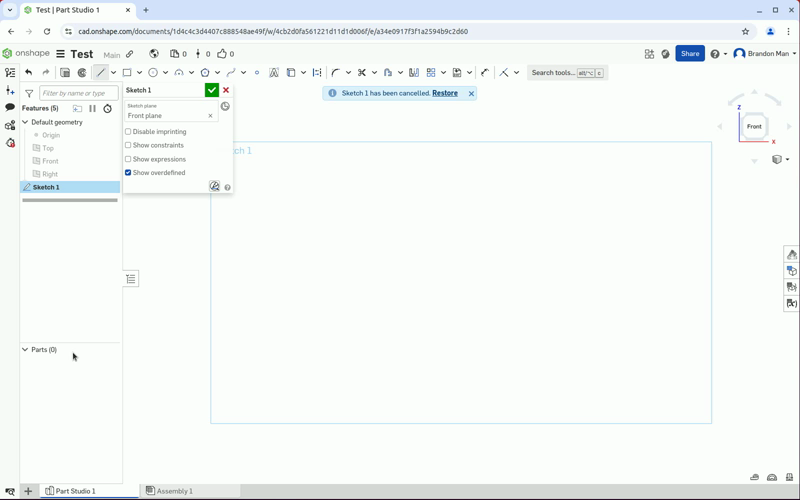
key_down(shift)
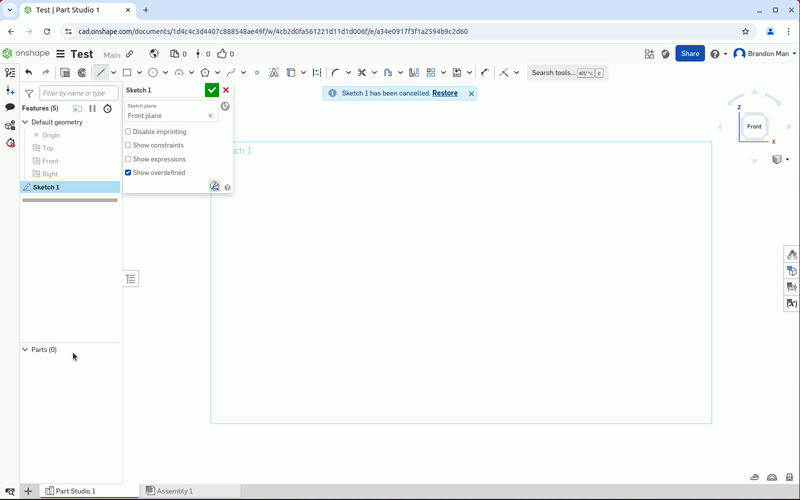
mouse_move(348, 276)
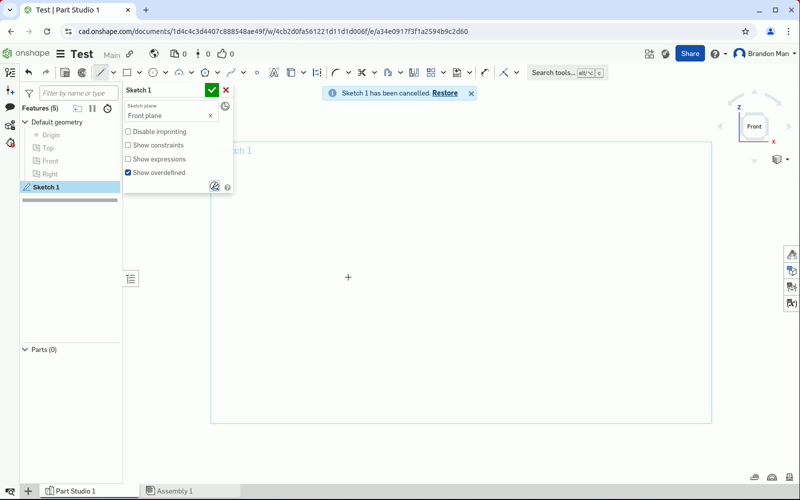
click(348, 276)
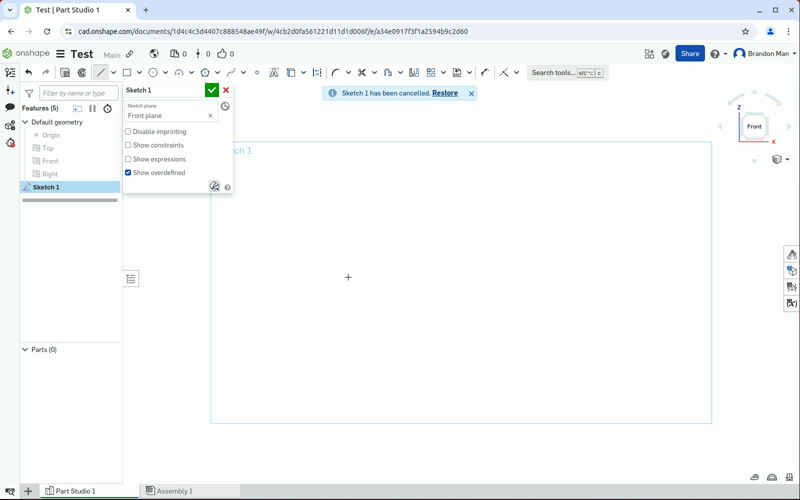
key_up(shift)
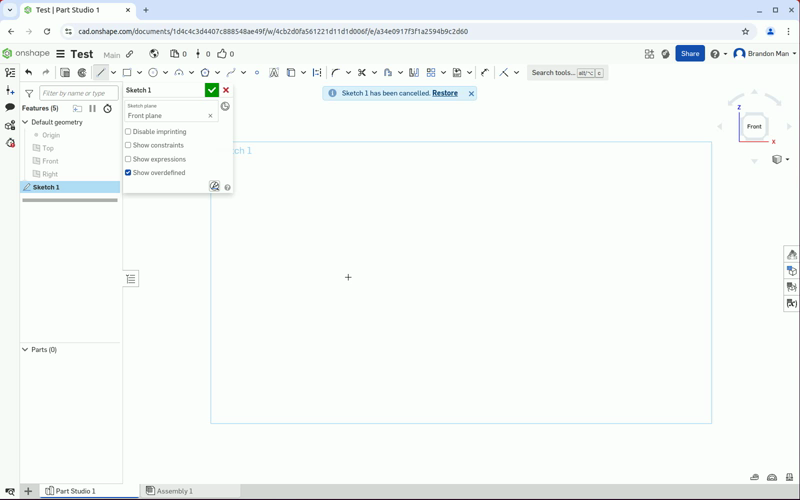
key_down(shift)
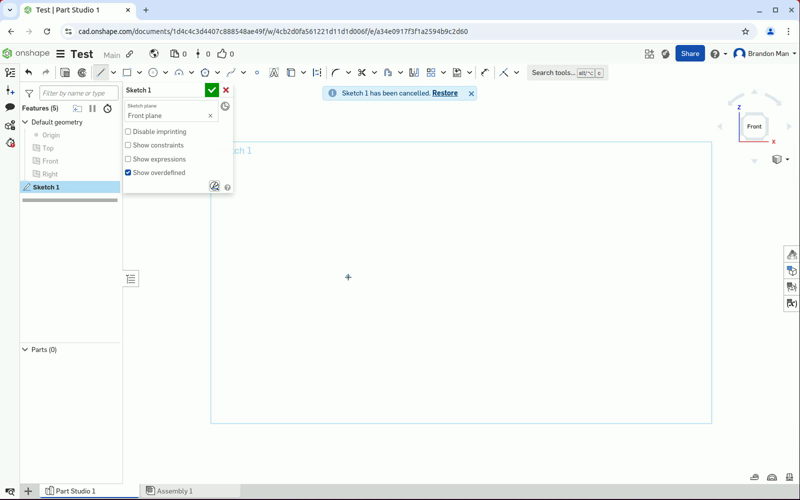
mouse_move(466, 277)
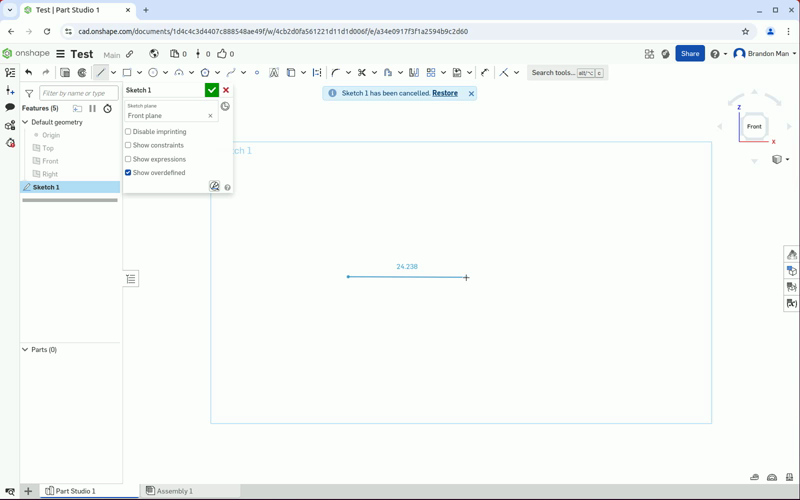
click(466, 277)
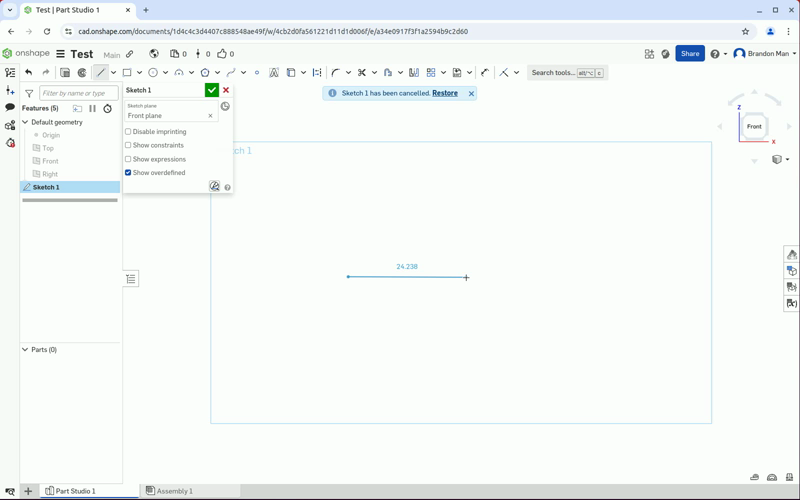
key_up(shift)
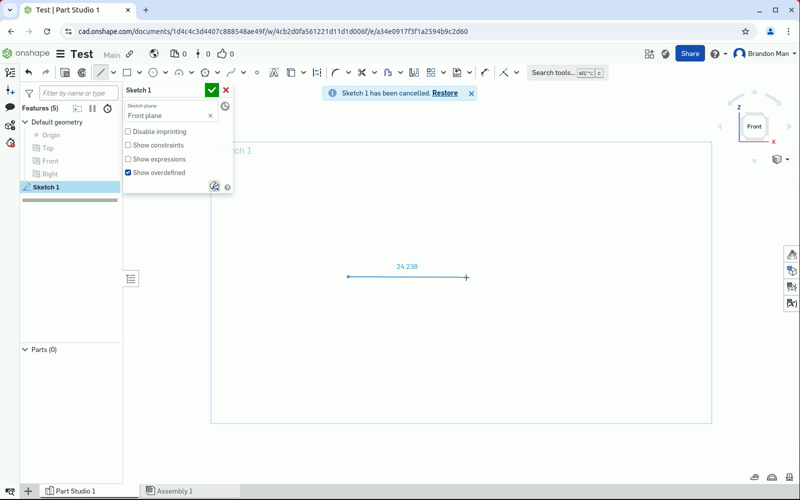
key_down(shift)
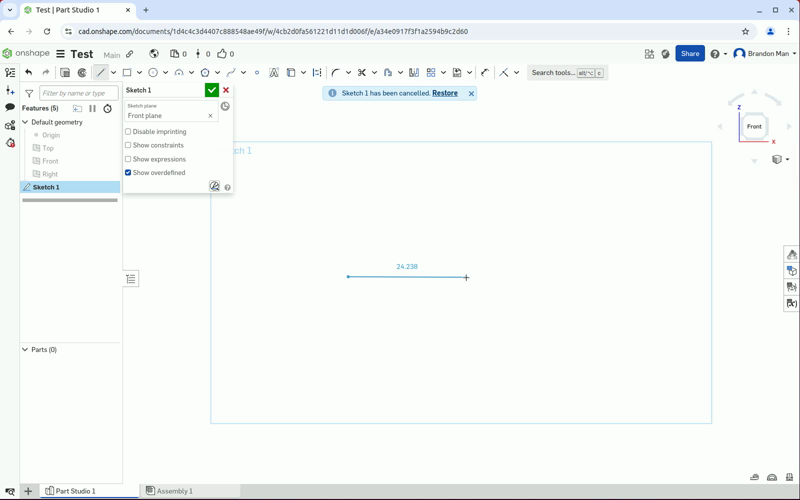
mouse_move(466, 217)
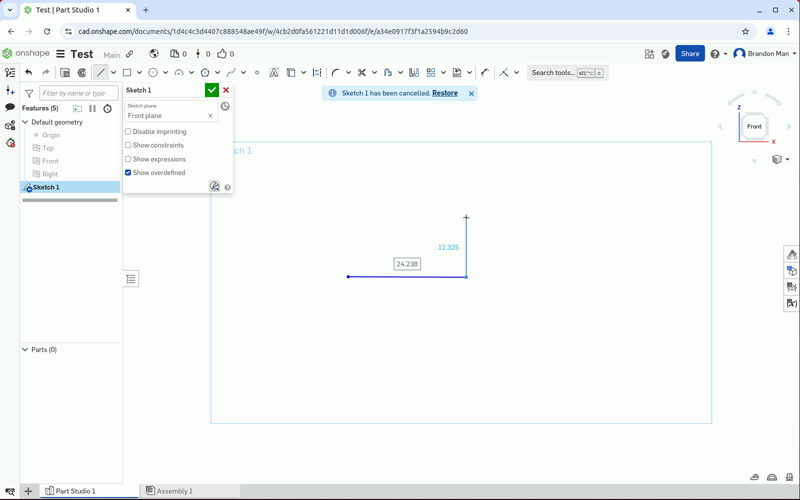
click(466, 217)
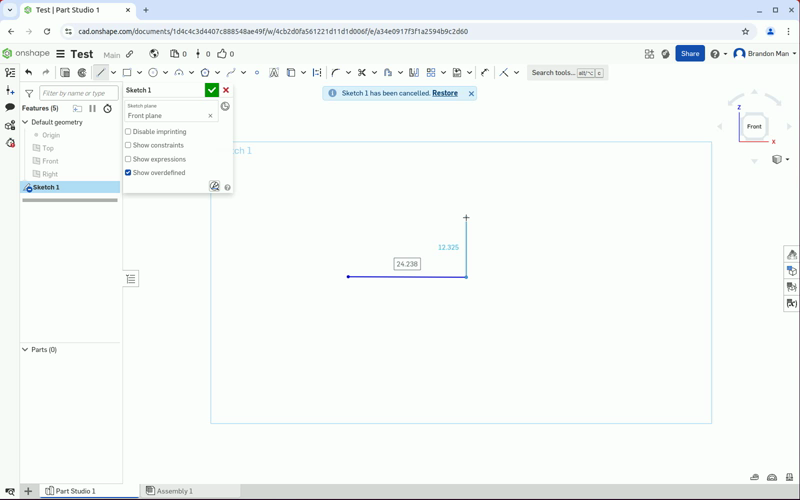
key_up(shift)
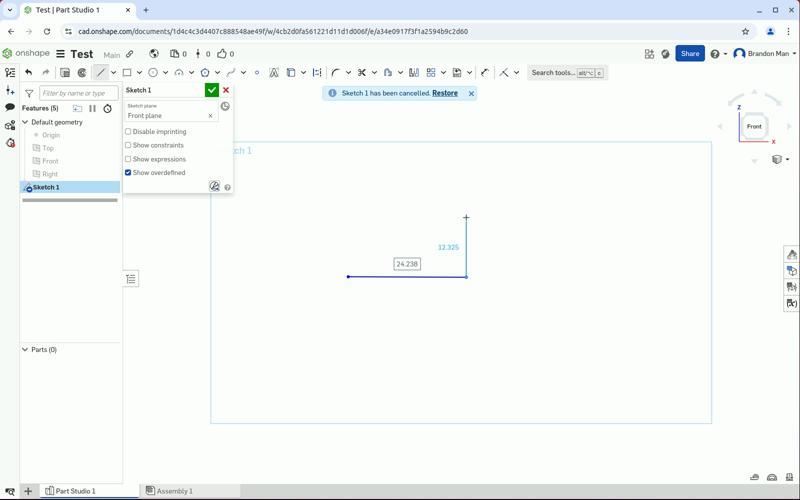
key_down(shift)
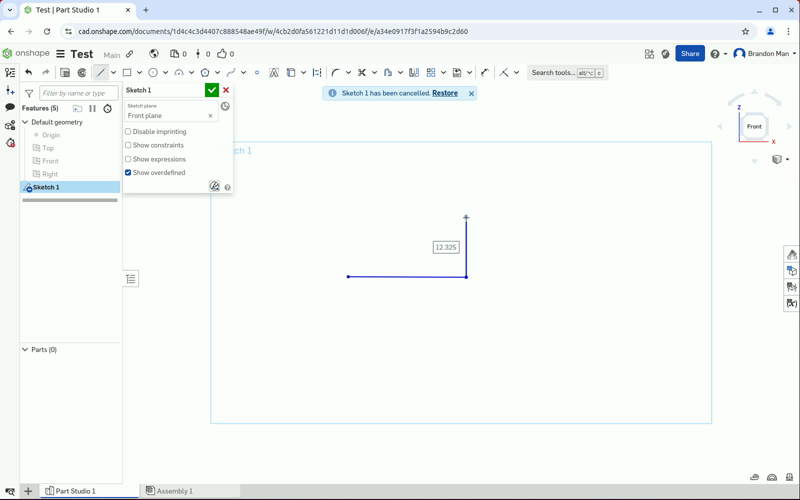
mouse_move(348, 217)
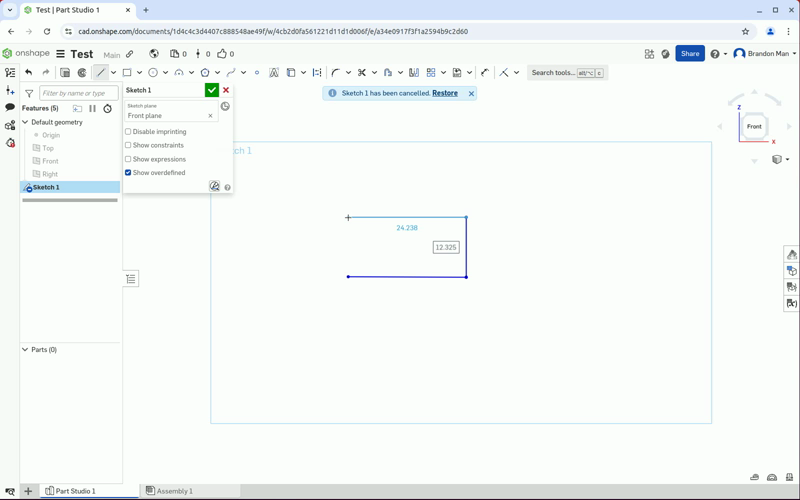
click(348, 217)
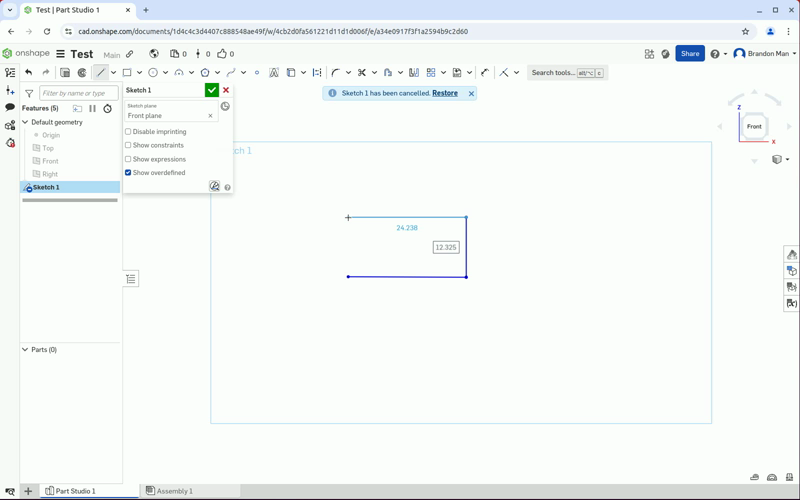
key_up(shift)
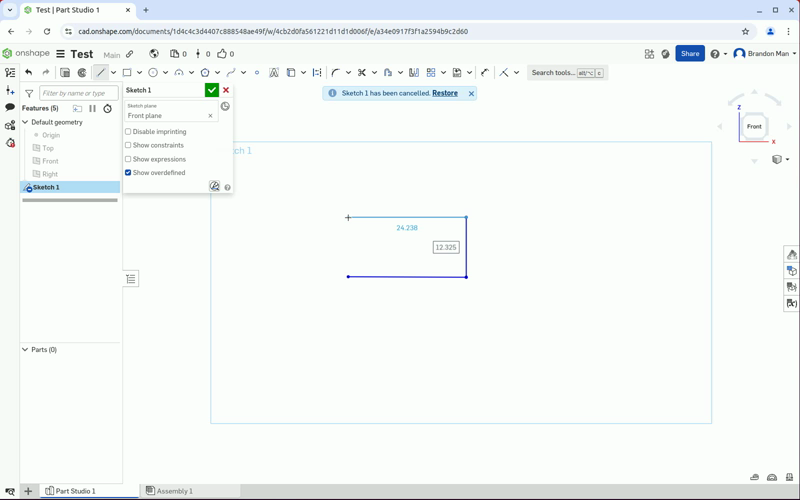
mouse_move(378, 217)
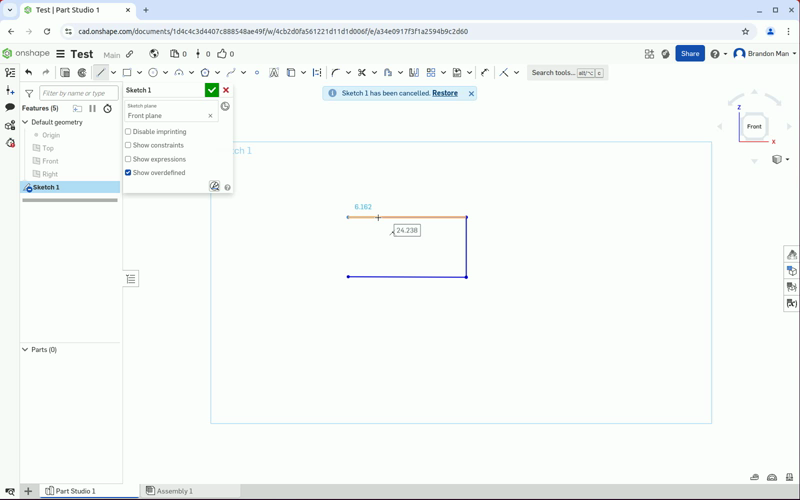
key_down(shift)
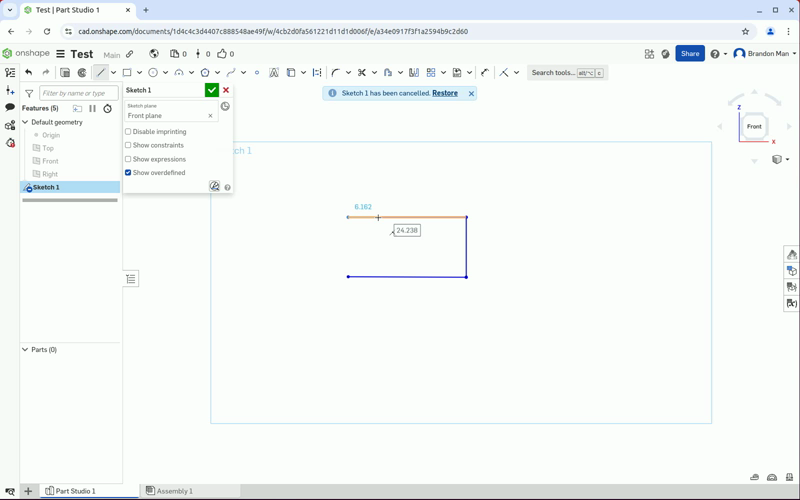
mouse_move(348, 276)
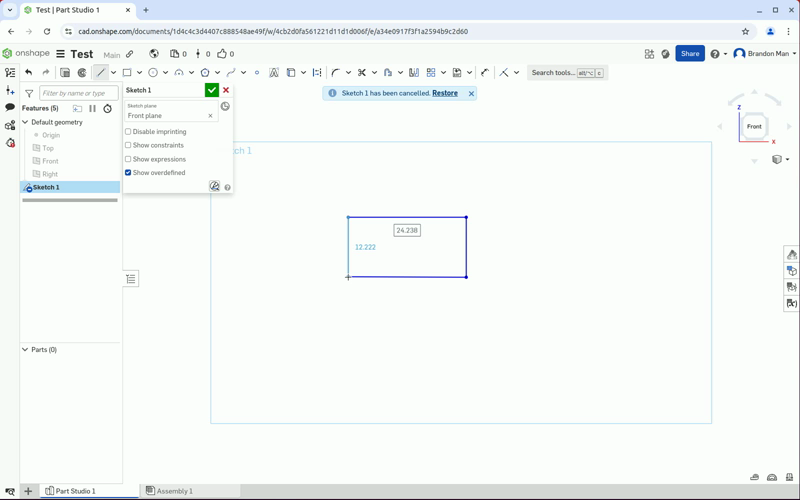
key_up(shift)
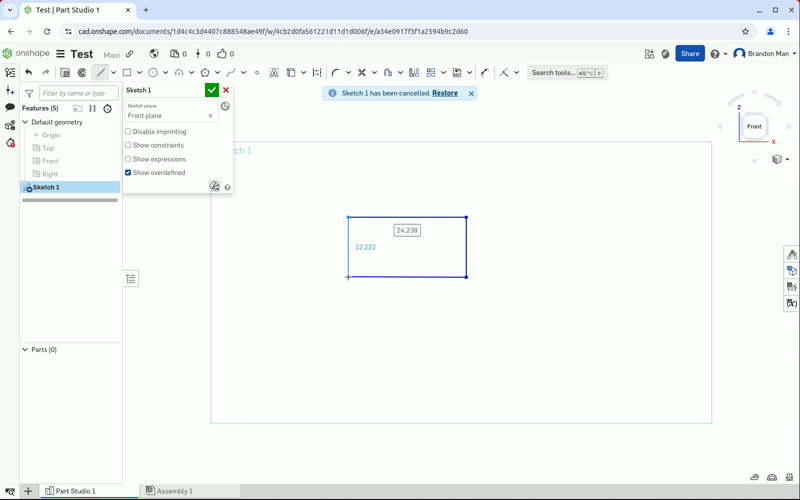
click(348, 276)
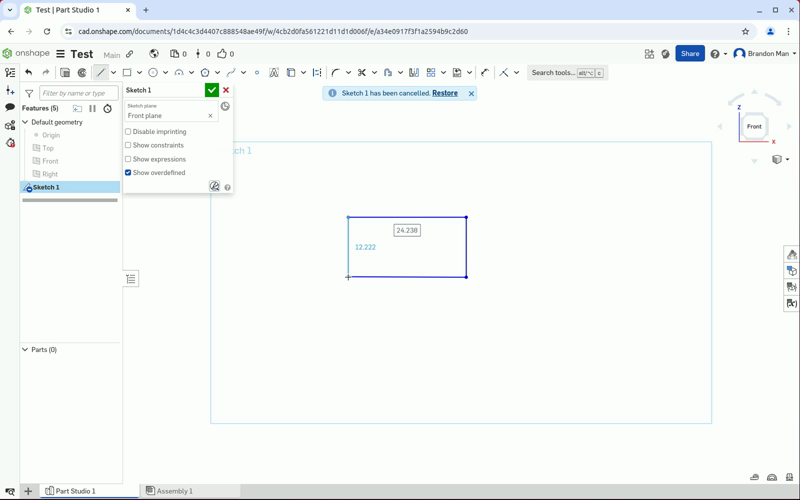
key(esc)
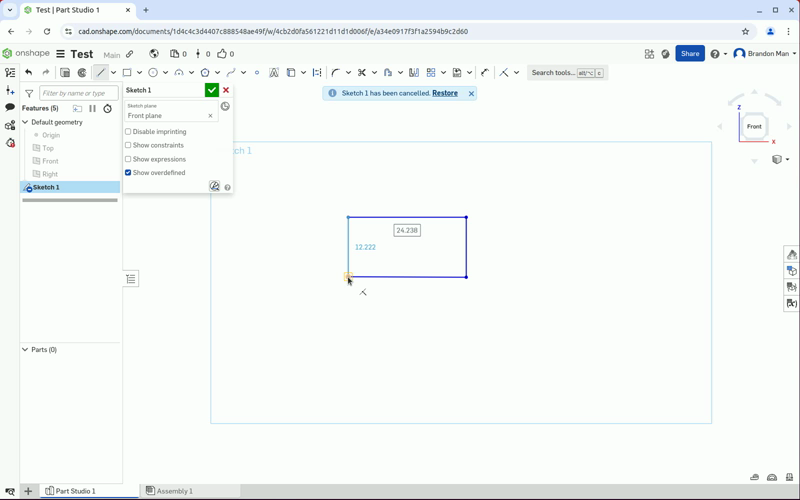
mouse_move(418, 242)
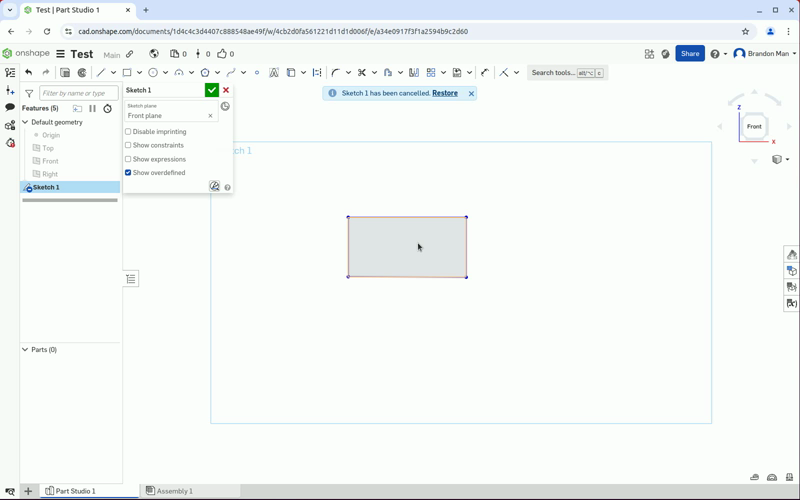
click(418, 242)
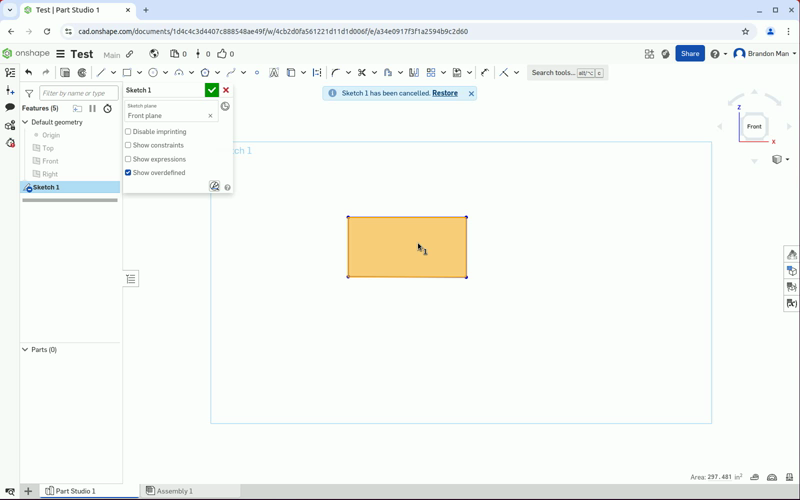
mouse_move(73, 352)
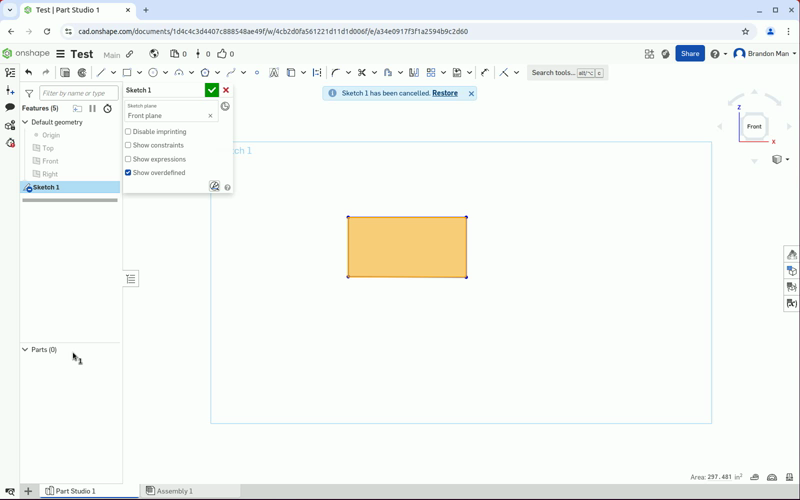
key(shift+y)
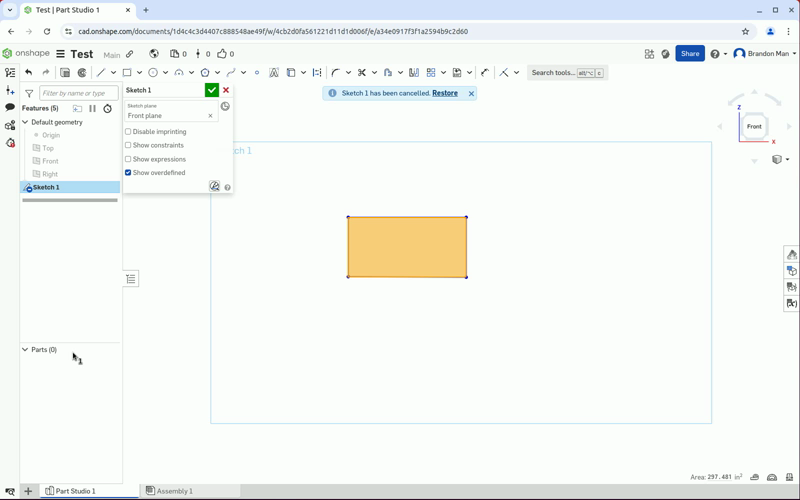
key(shift+e)
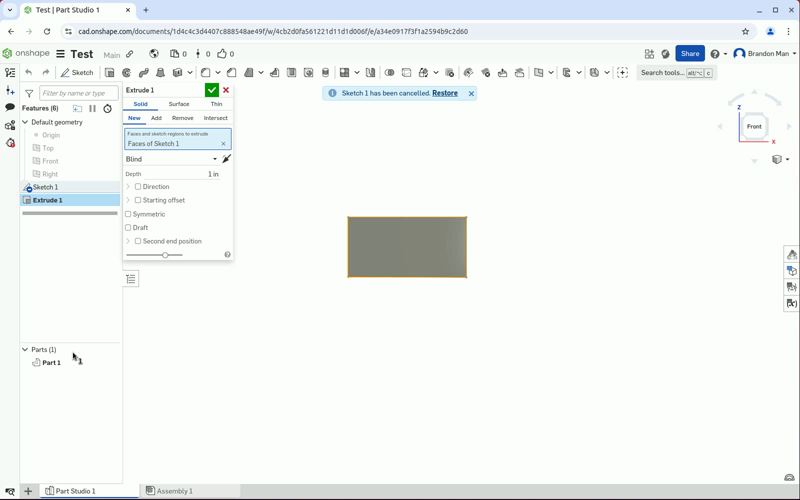
mouse_move(143, 106)
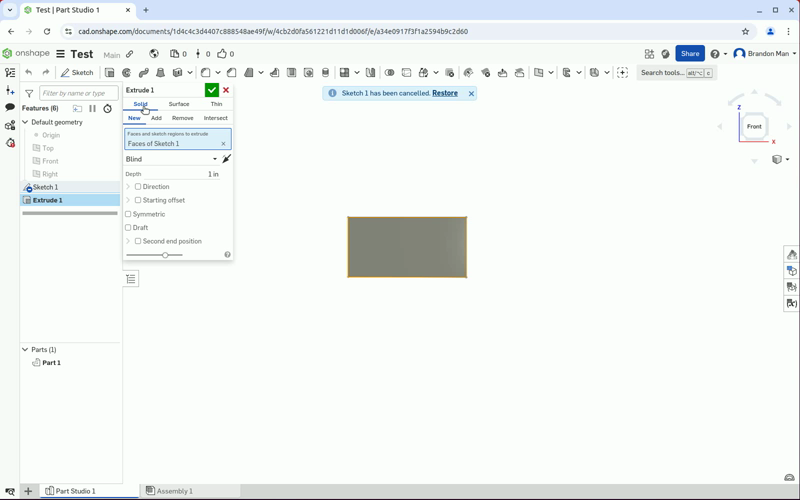
click(143, 106)
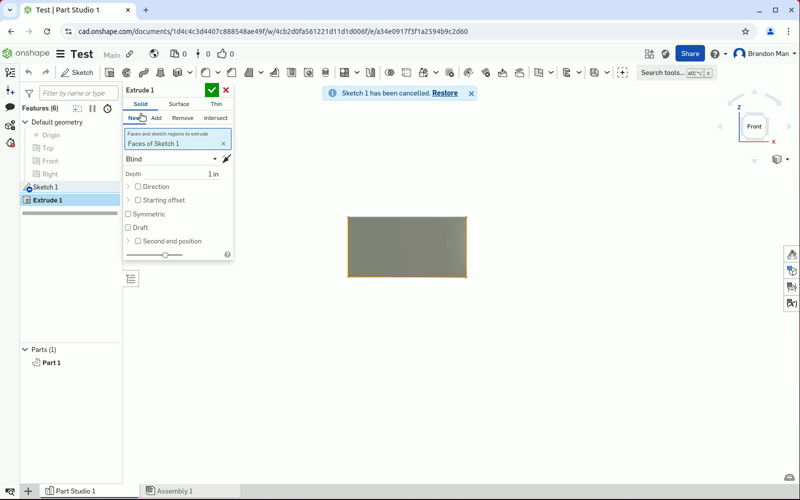
mouse_move(137, 120)
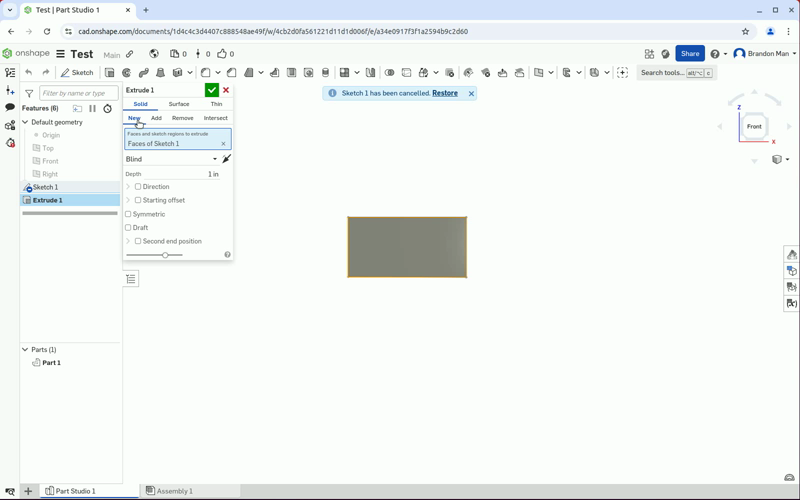
click(137, 120)
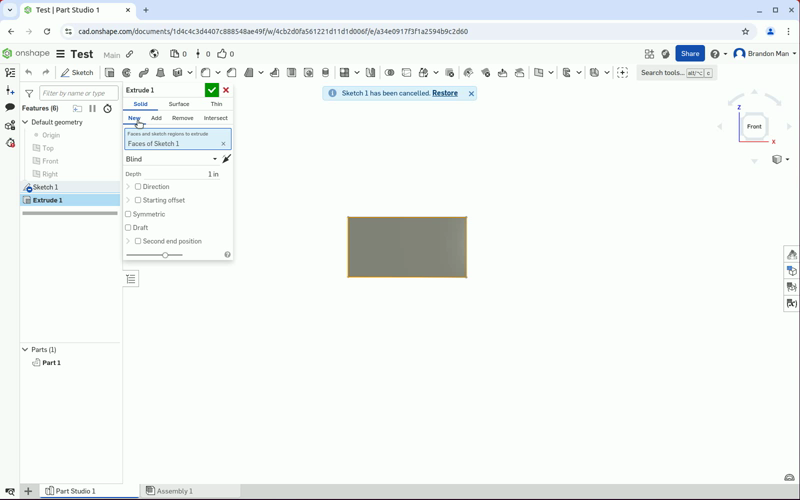
key(tab, 4)
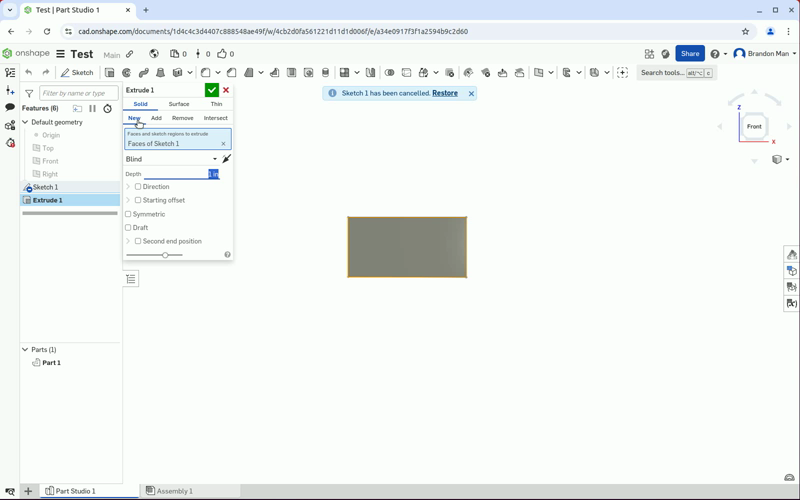
text(12.036)
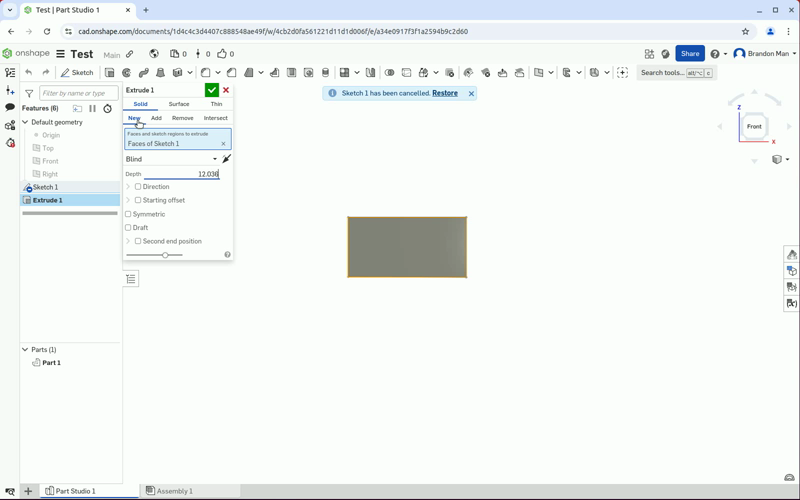
key(enter)
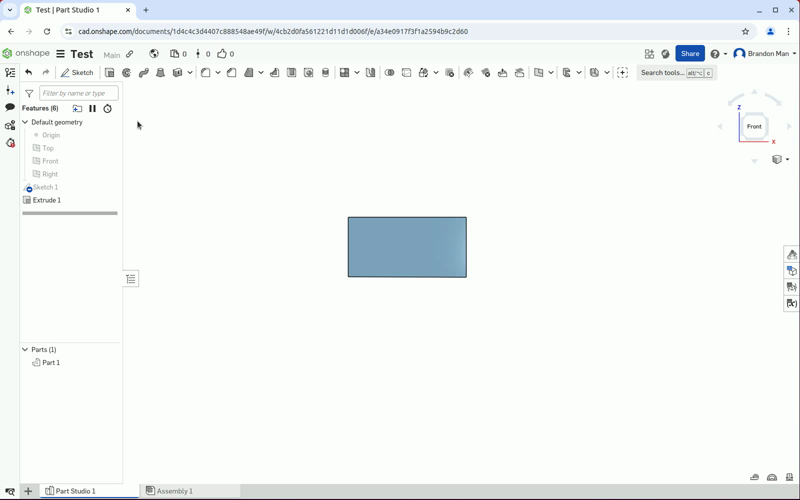
key(shift+h)
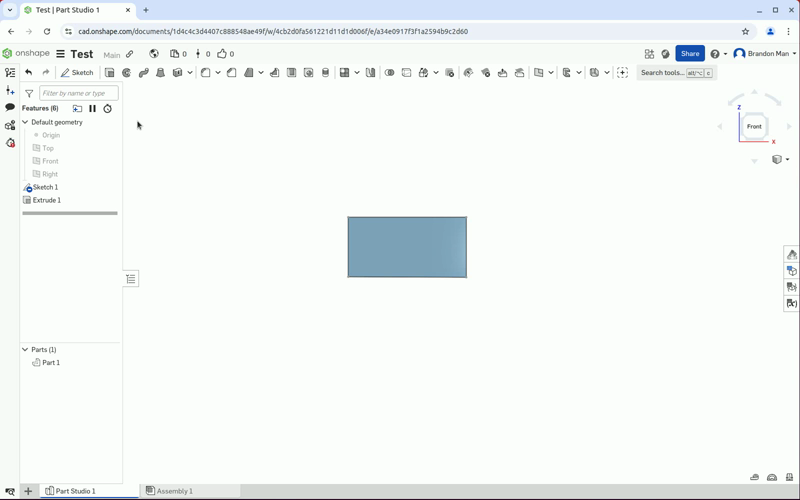
key(shift+h)
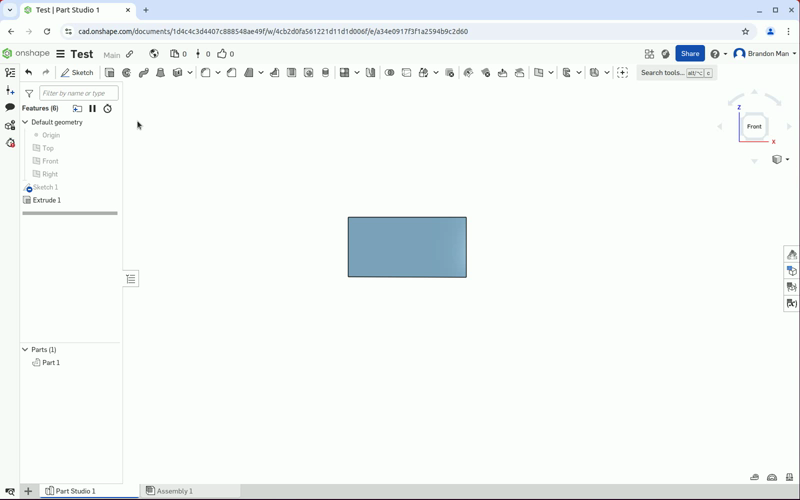
mouse_move(73, 189)
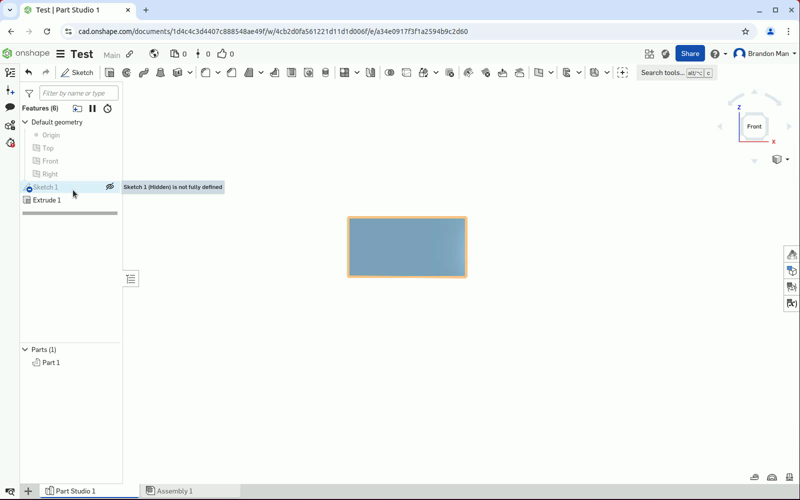
click(73, 189)
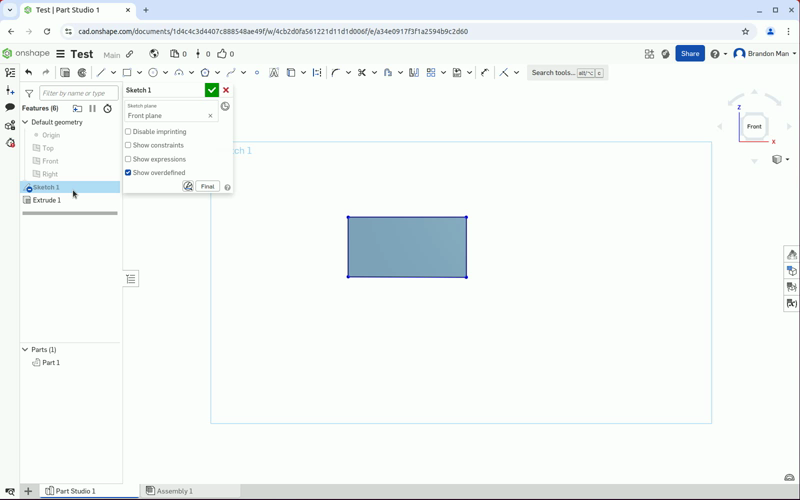
mouse_move(229, 92)
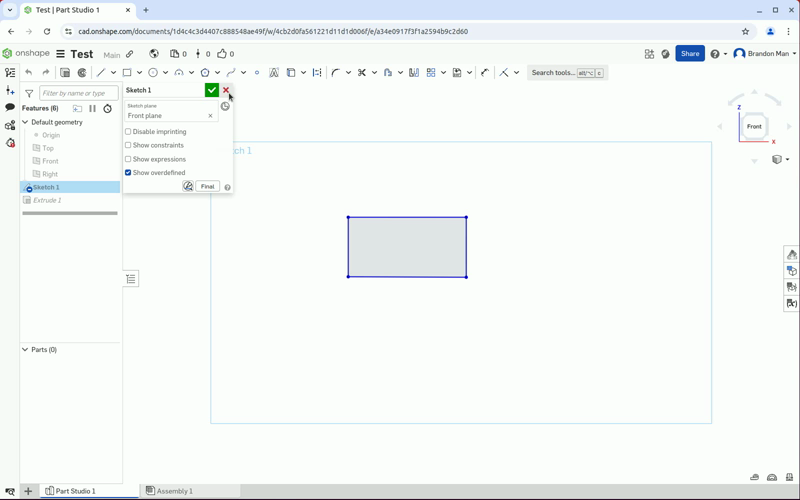
click(229, 92)
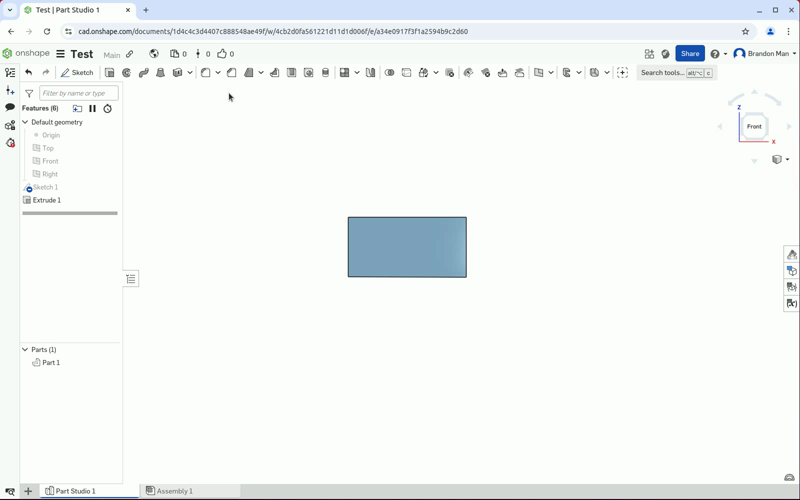
mouse_move(541, 75)
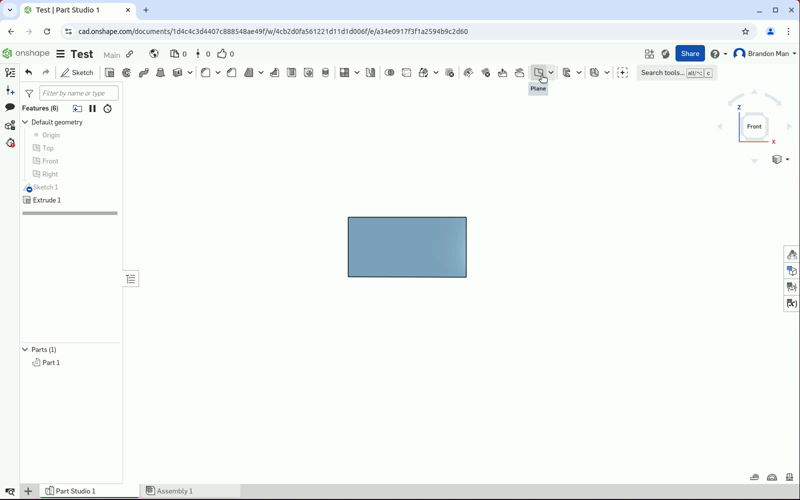
click(541, 75)
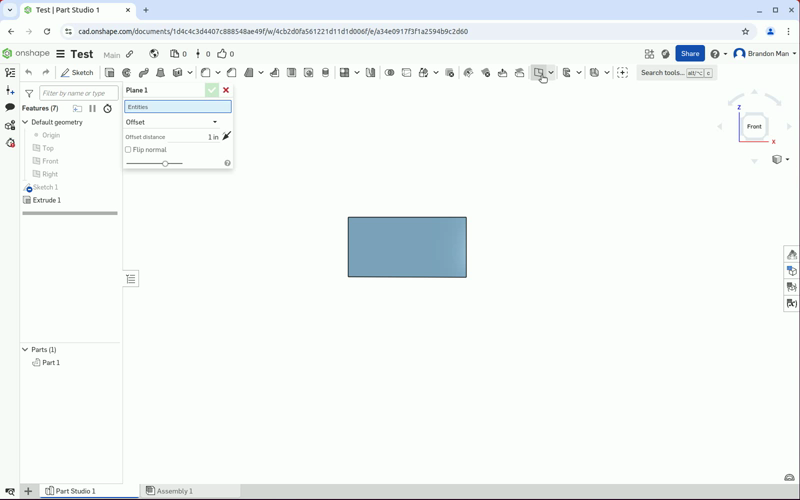
mouse_move(73, 163)
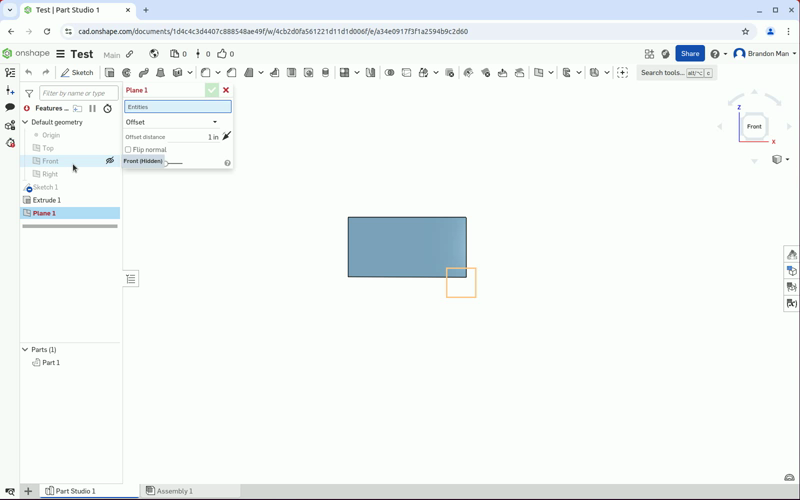
click(73, 163)
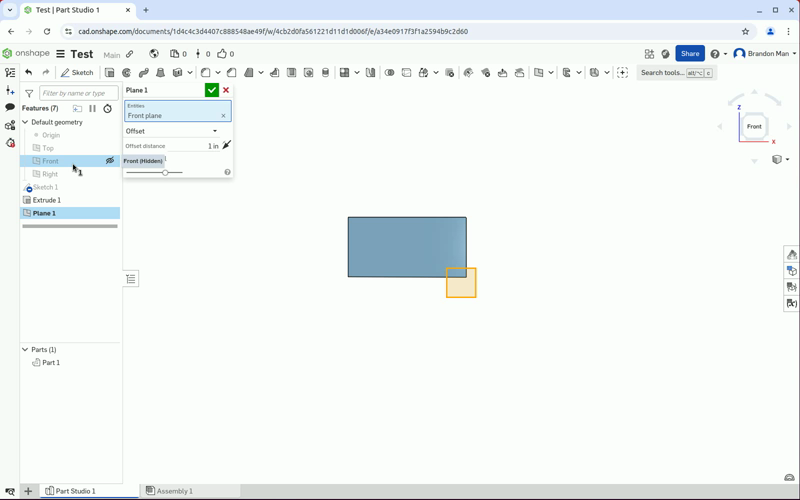
key(tab, 2)
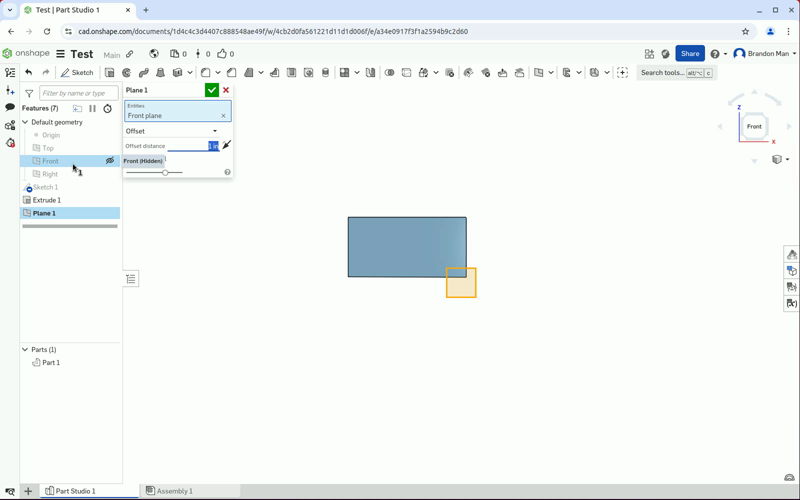
text(12.047)
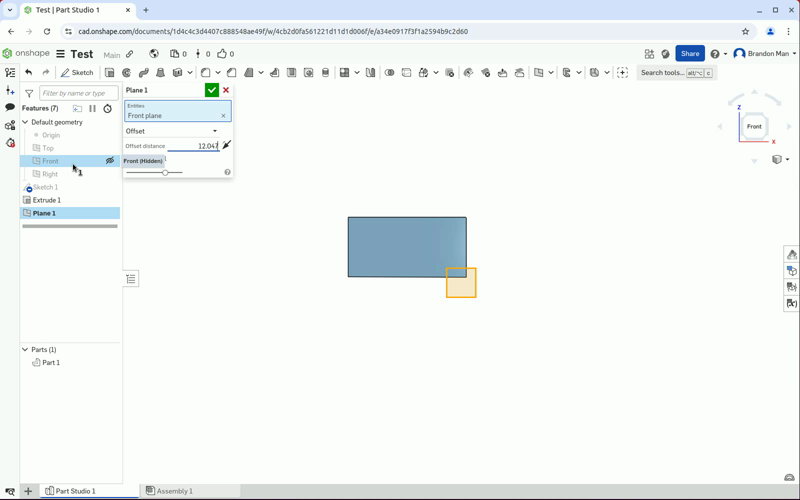
key(enter, 2)
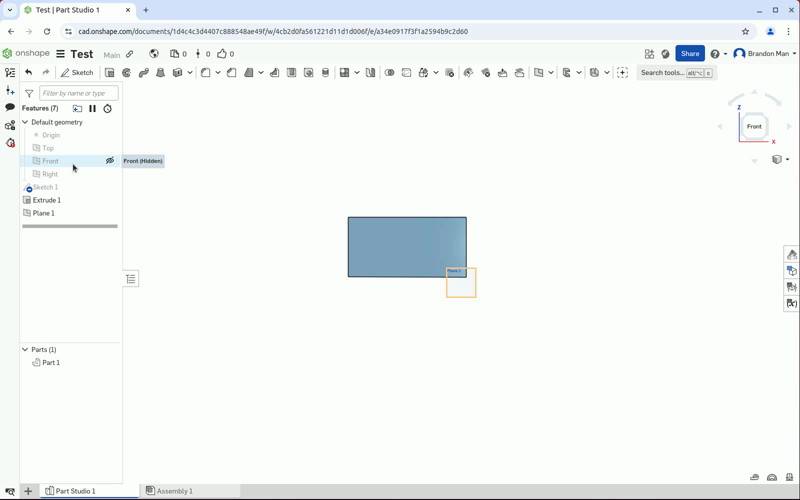
key(shift+s)
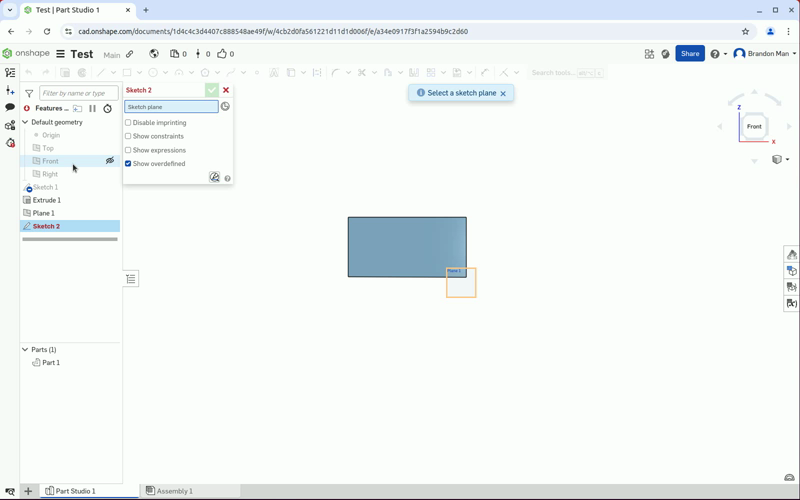
mouse_move(73, 215)
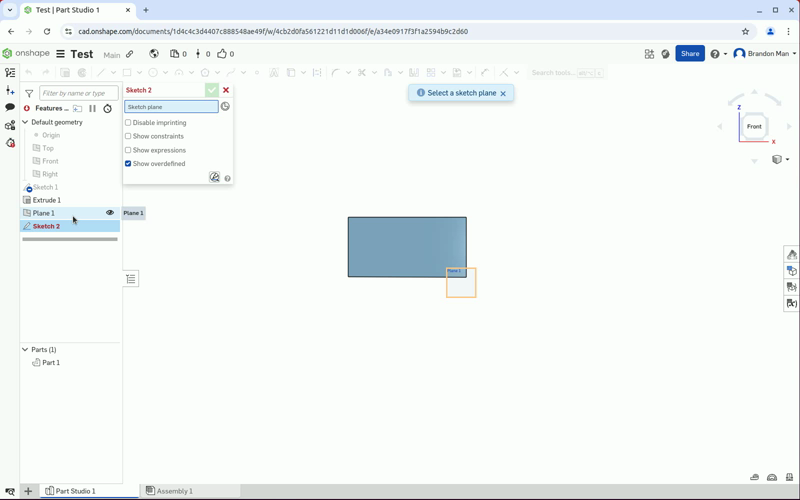
click(73, 215)
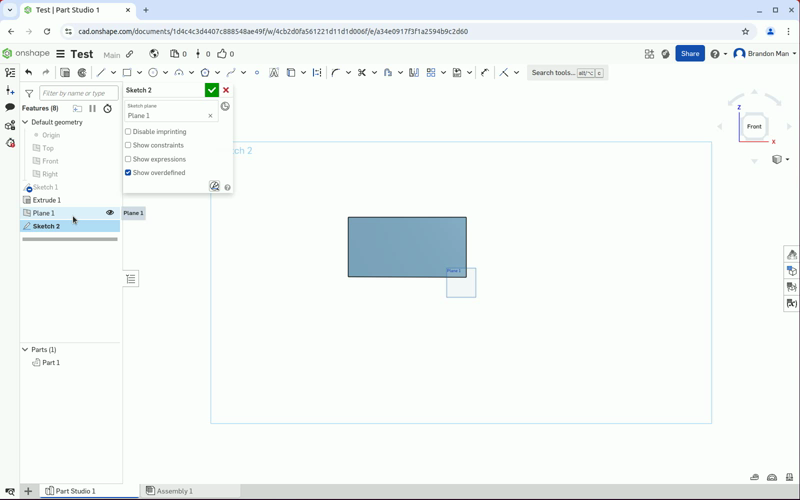
mouse_move(73, 352)
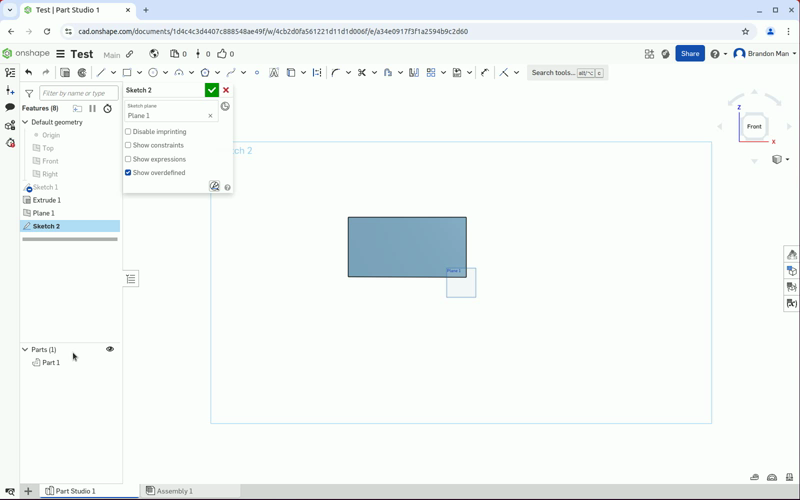
key(y)
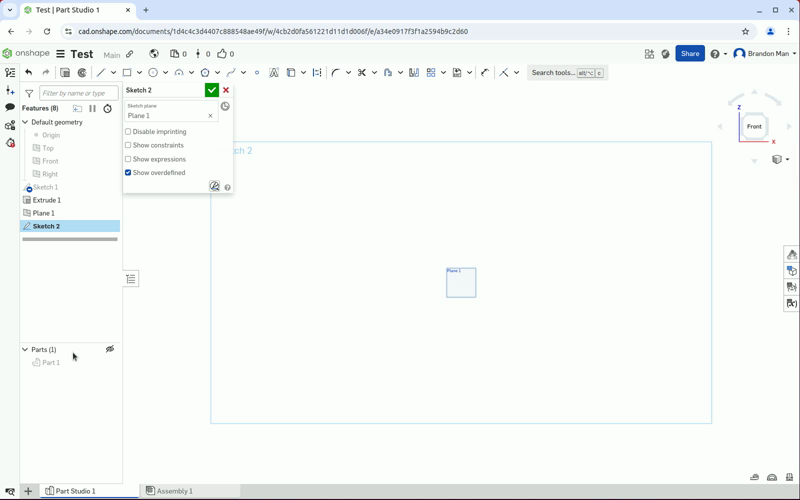
key(l)
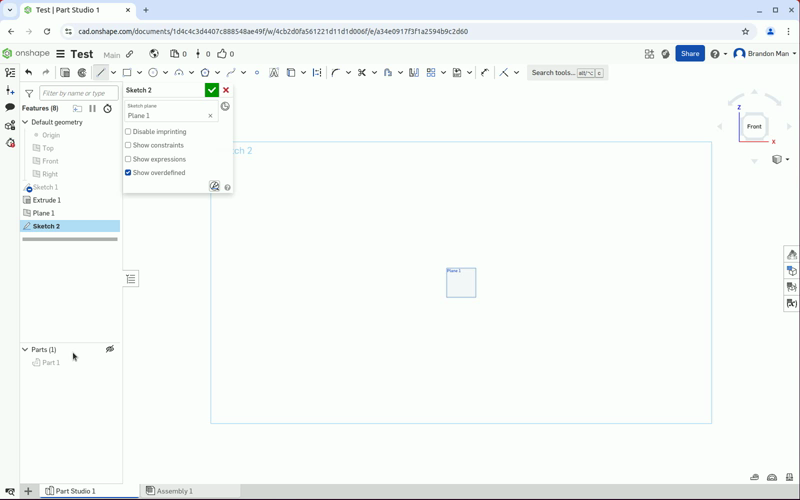
key_down(shift)
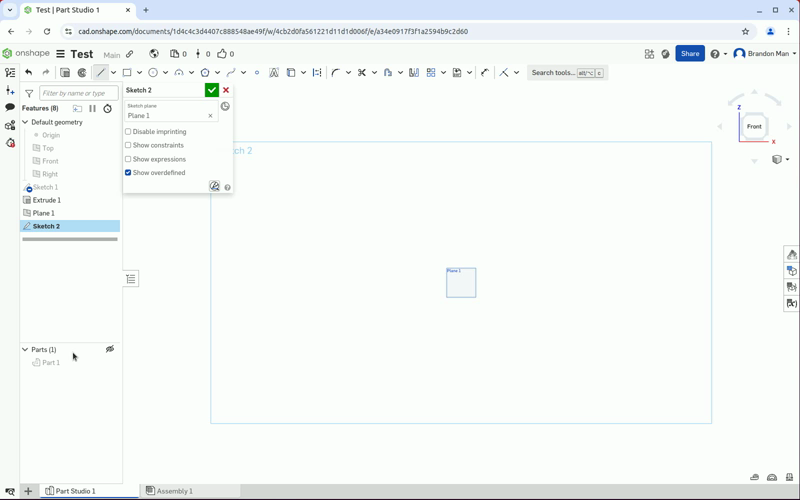
mouse_move(432, 238)
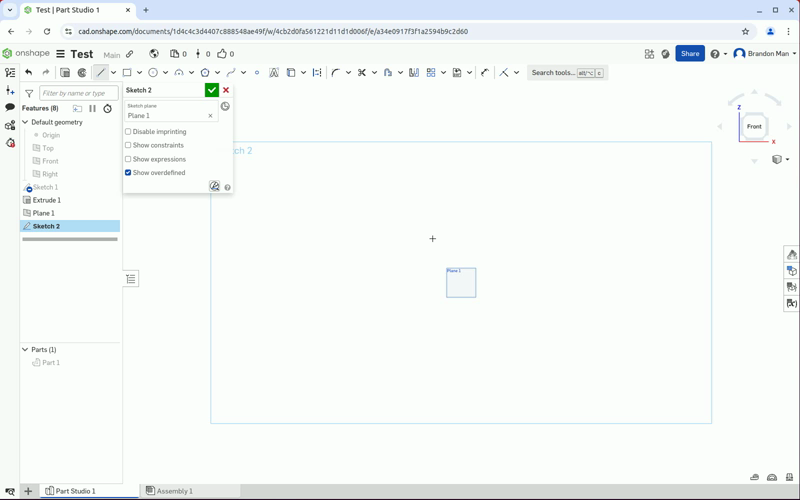
click(432, 238)
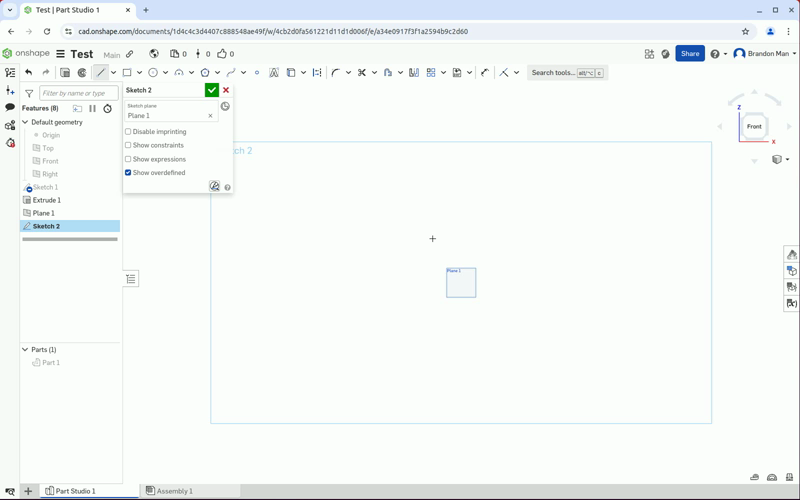
key_up(shift)
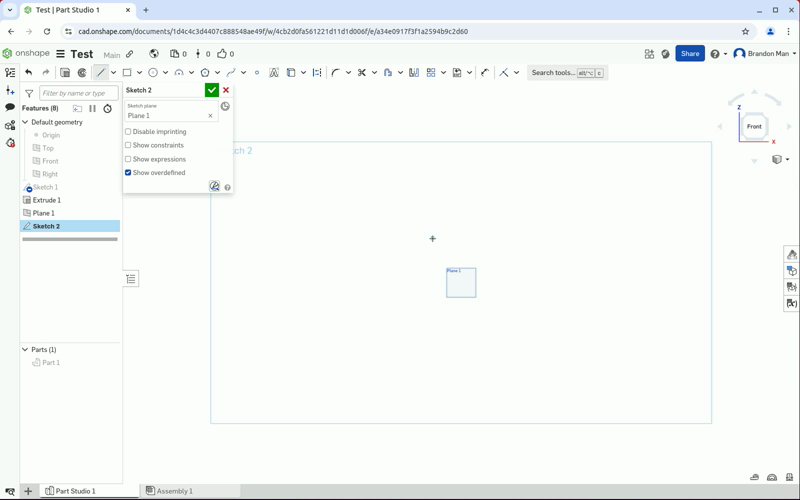
key_down(shift)
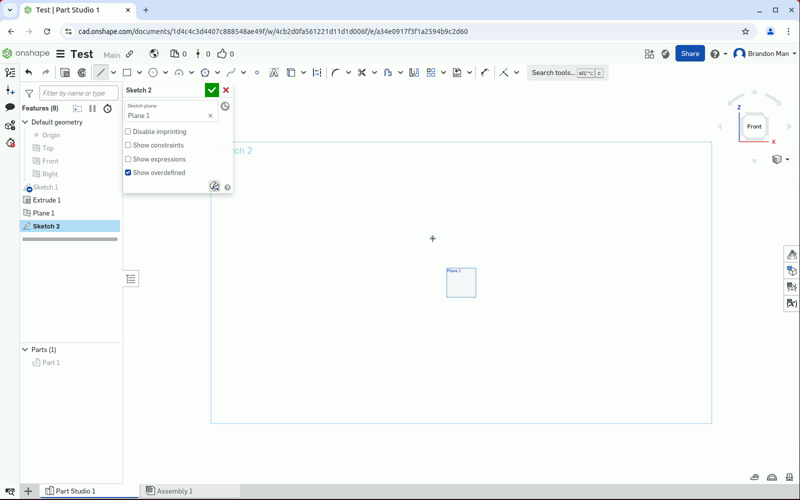
mouse_move(462, 238)
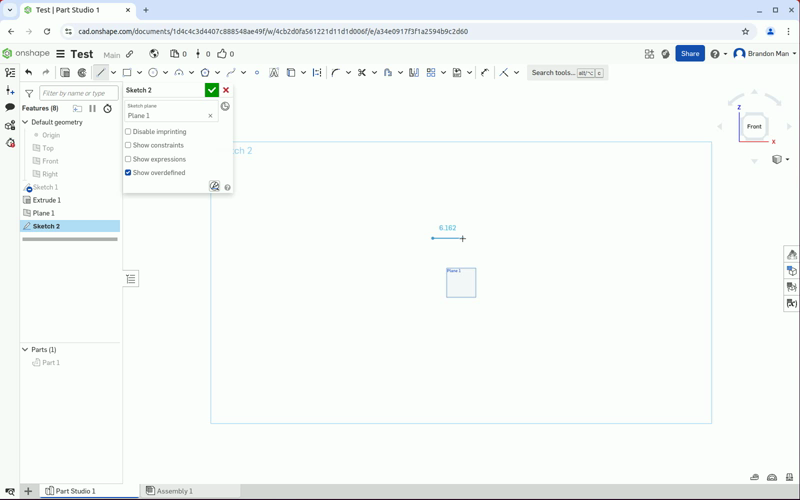
mouse_move(453, 238)
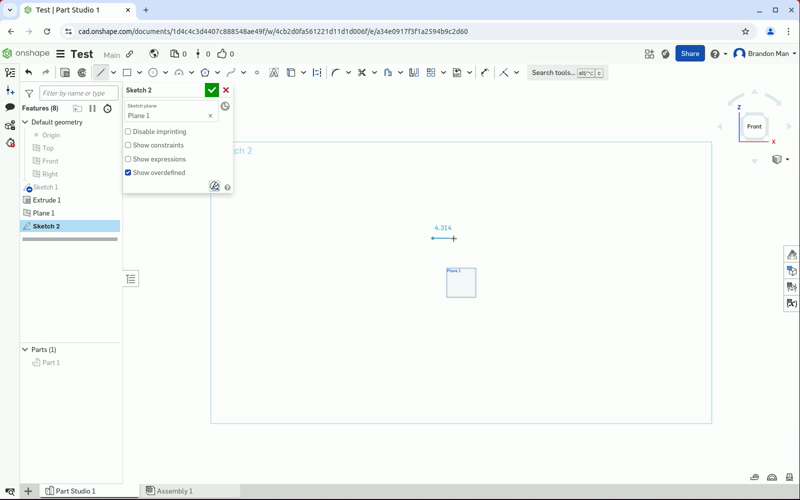
click(453, 238)
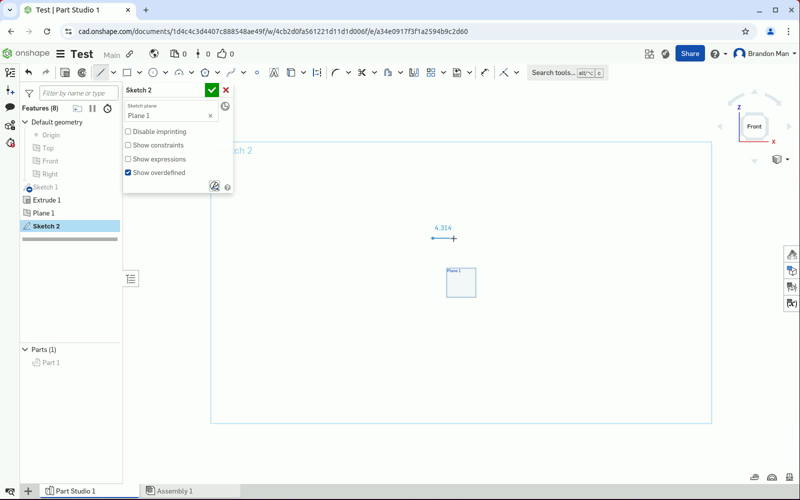
key_up(shift)
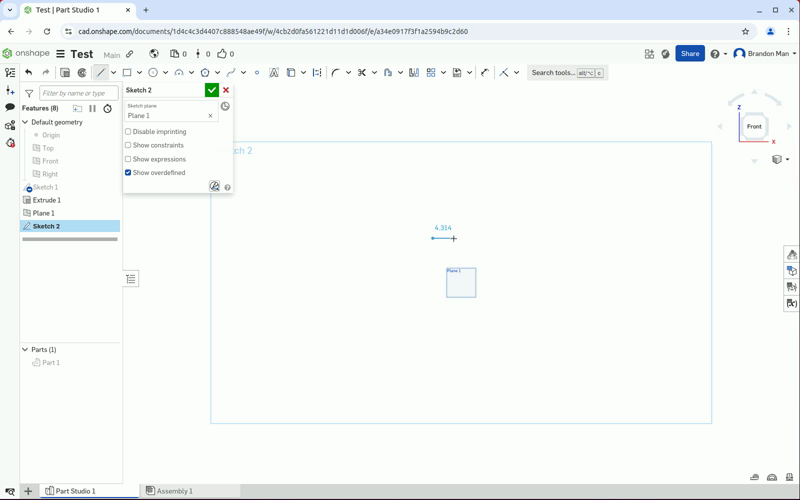
key_down(shift)
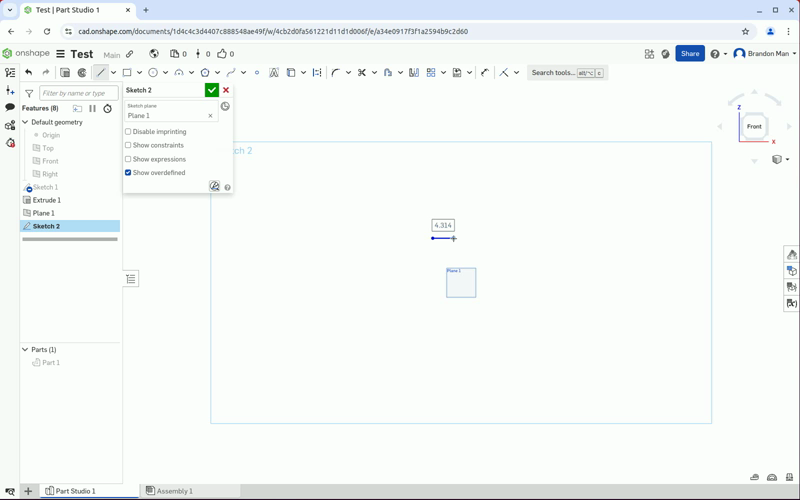
mouse_move(483, 238)
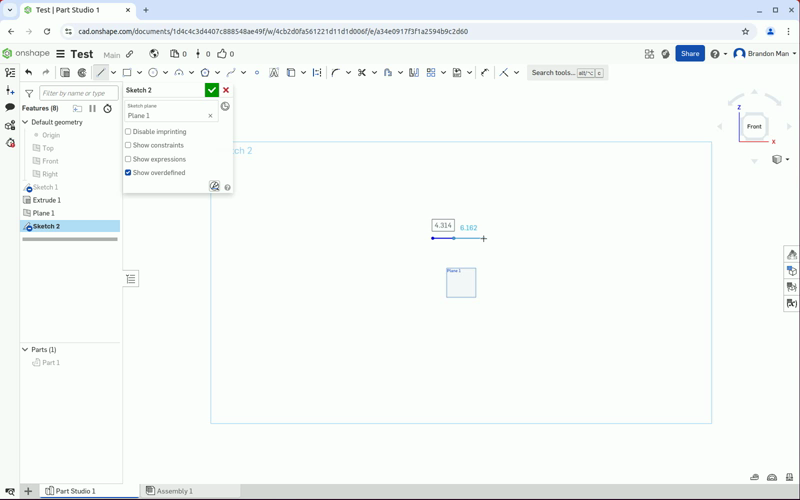
mouse_move(453, 227)
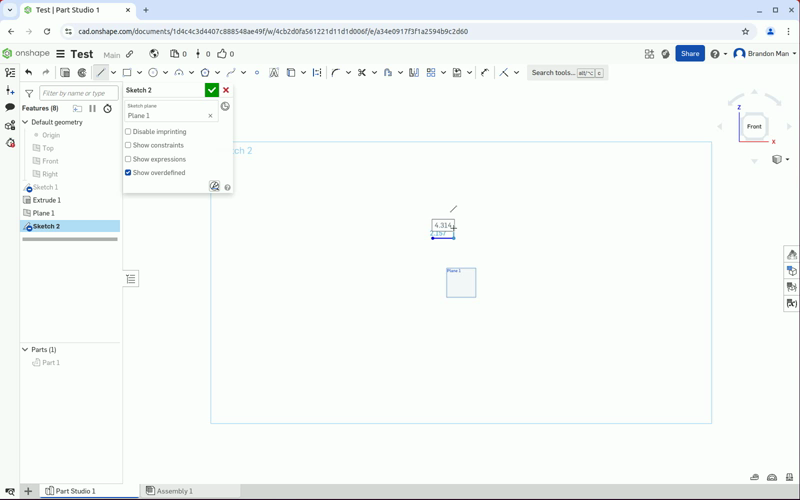
click(453, 227)
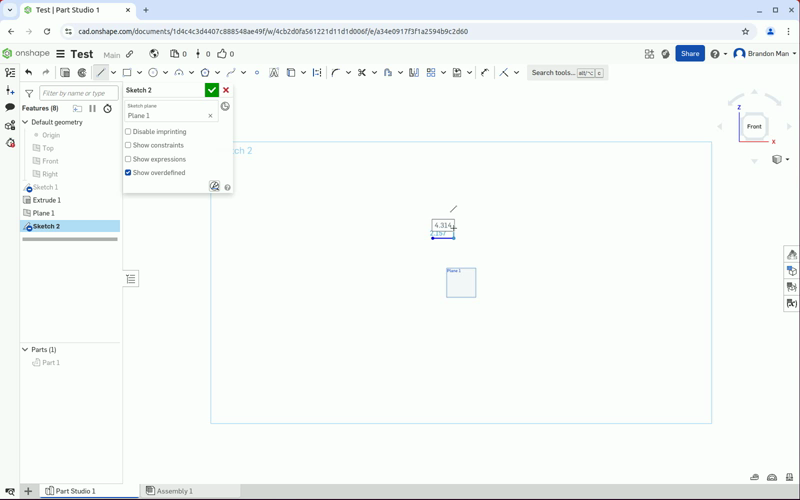
key_up(shift)
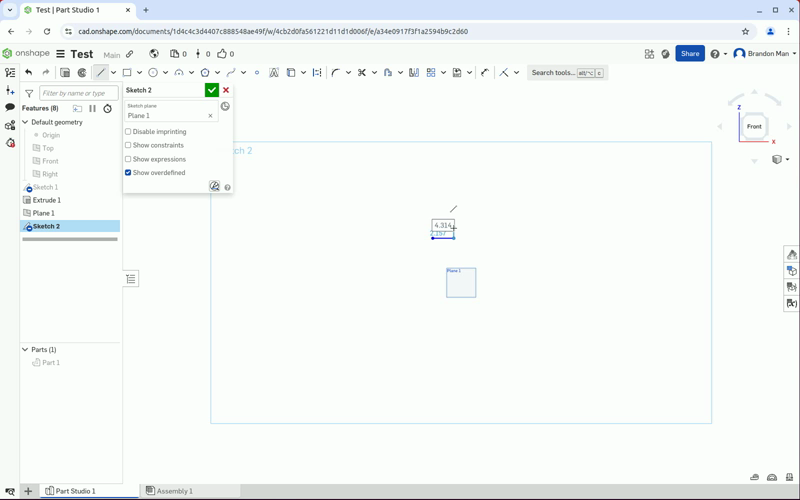
key_down(shift)
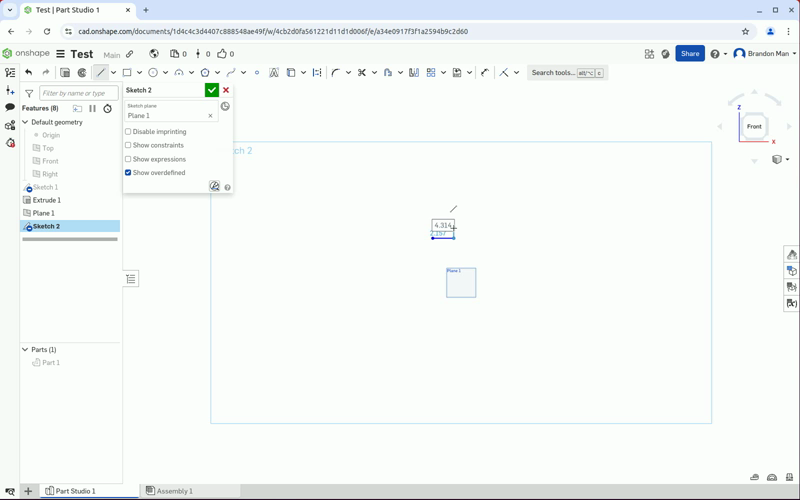
mouse_move(483, 227)
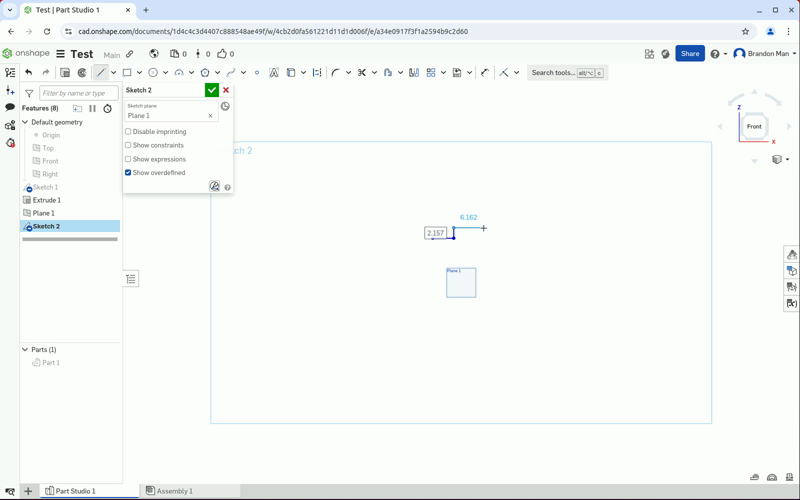
mouse_move(432, 227)
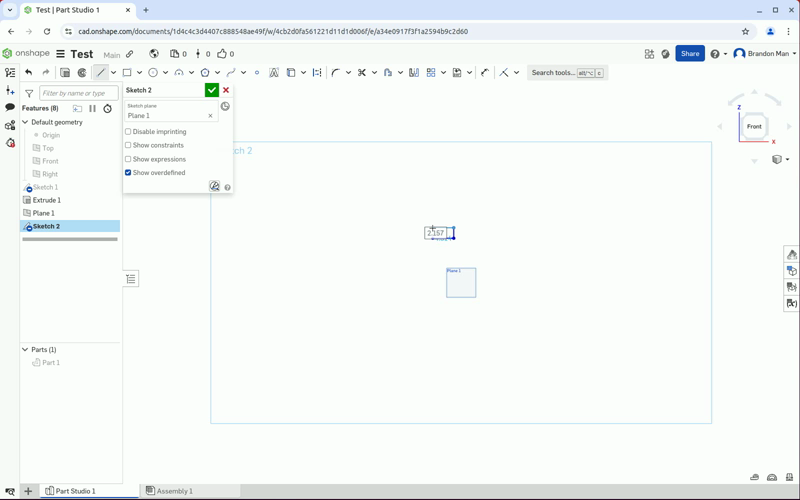
click(432, 227)
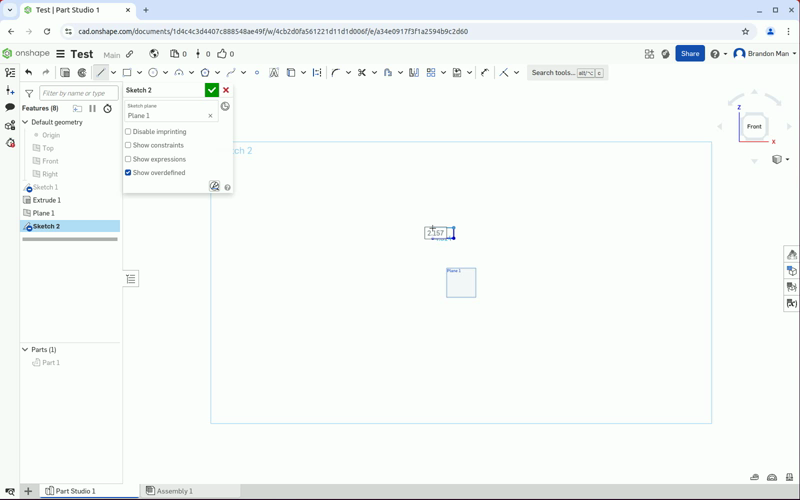
key_up(shift)
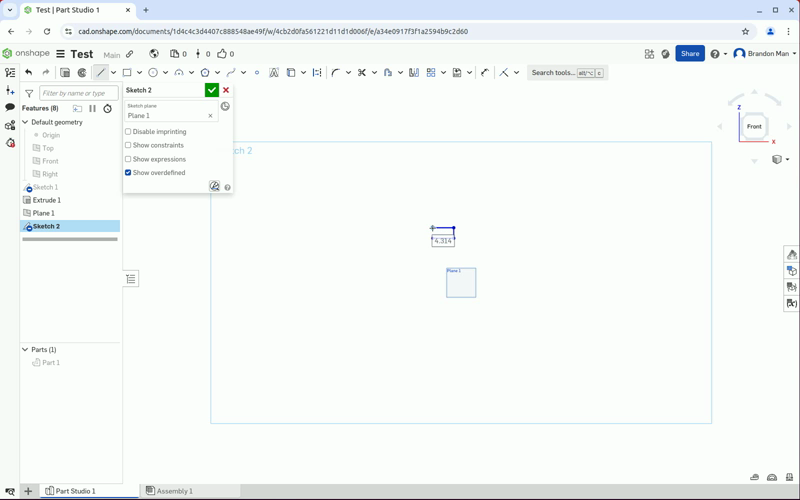
mouse_move(462, 227)
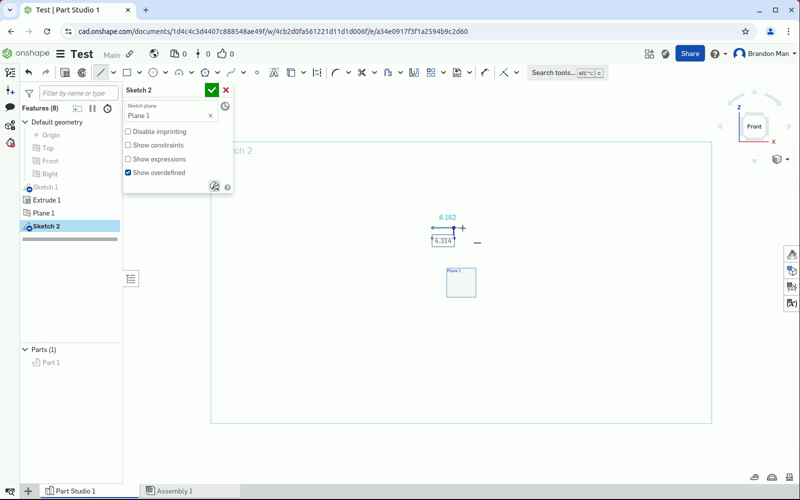
key_down(shift)
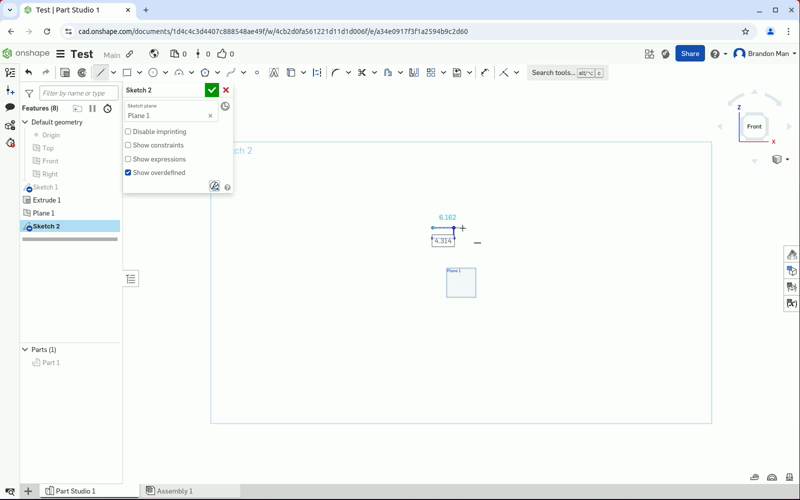
mouse_move(432, 238)
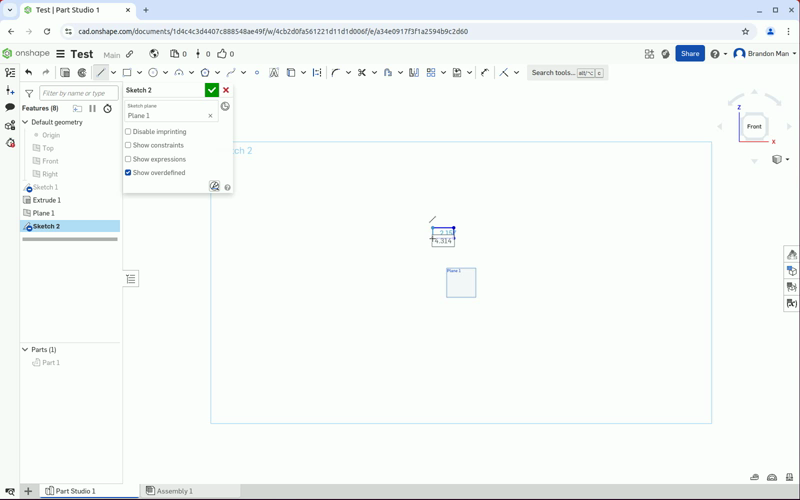
key_up(shift)
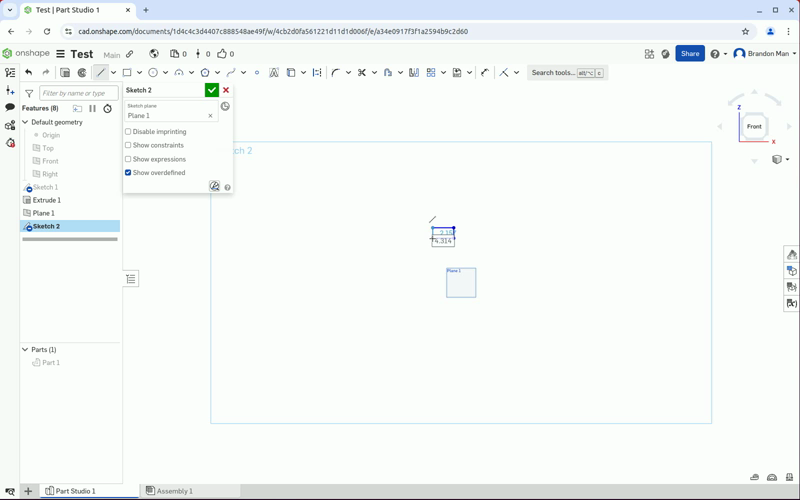
click(432, 238)
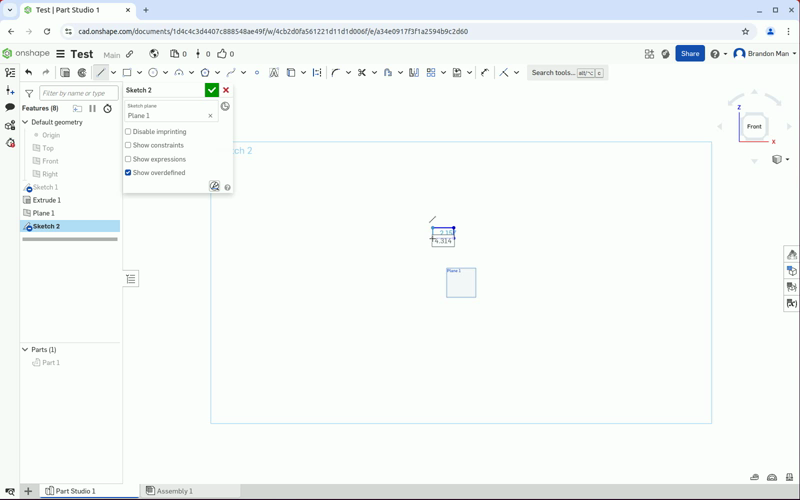
key(esc)
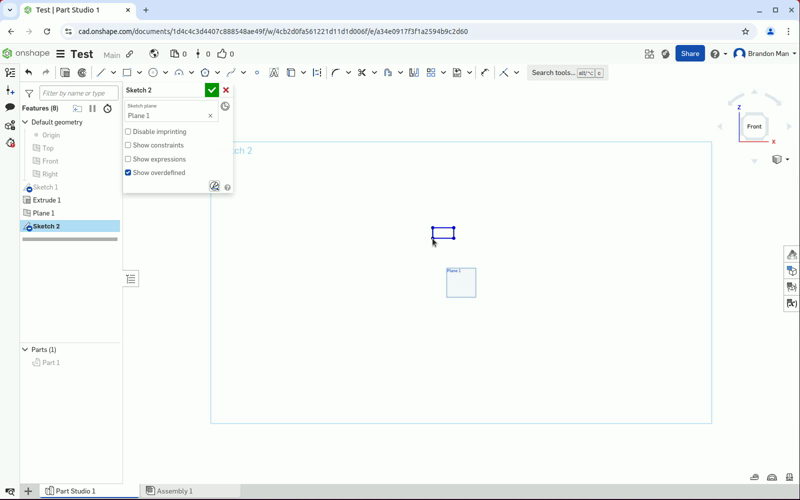
mouse_move(434, 232)
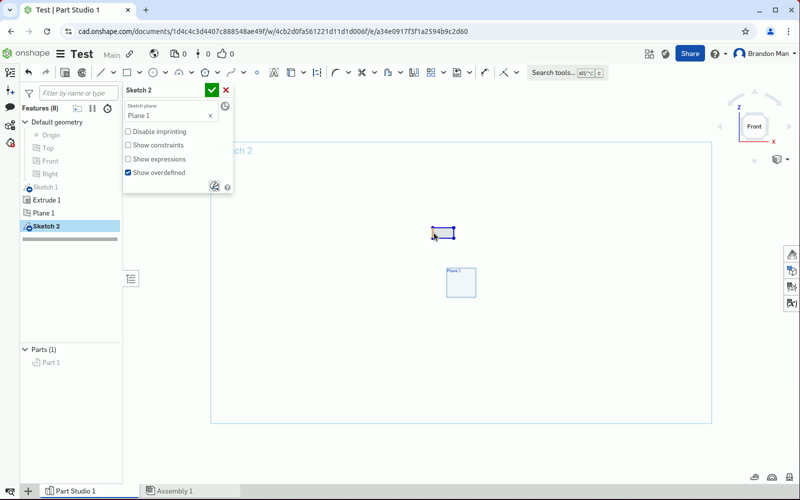
scroll(6)
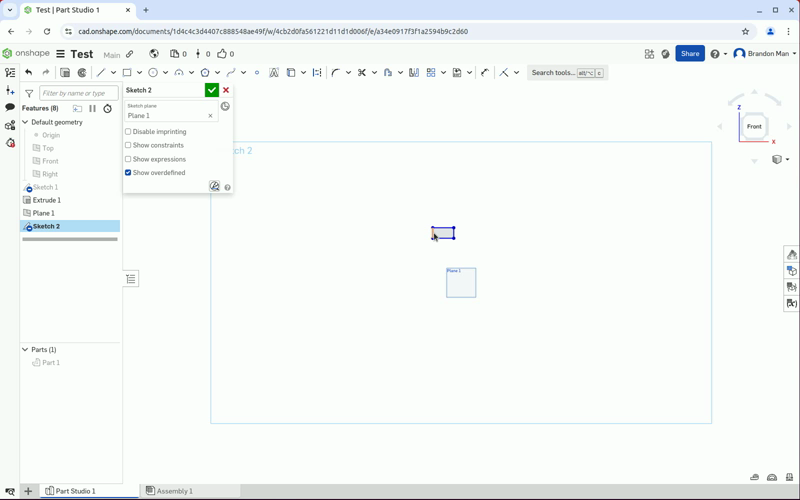
scroll(6)
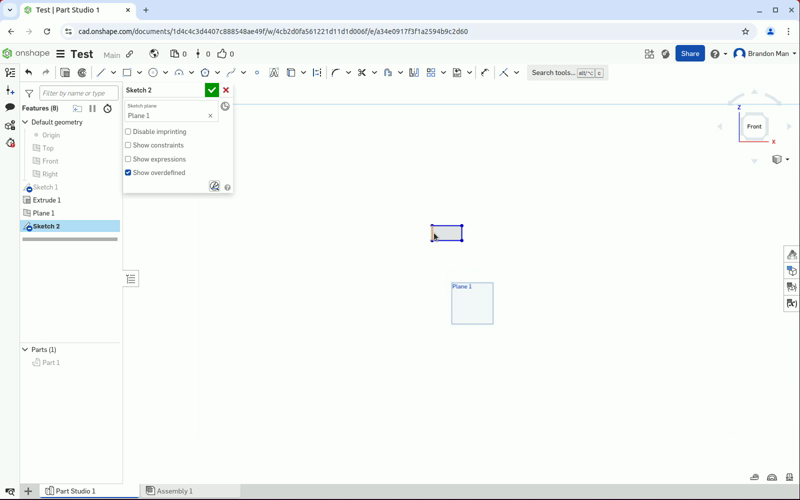
scroll(6)
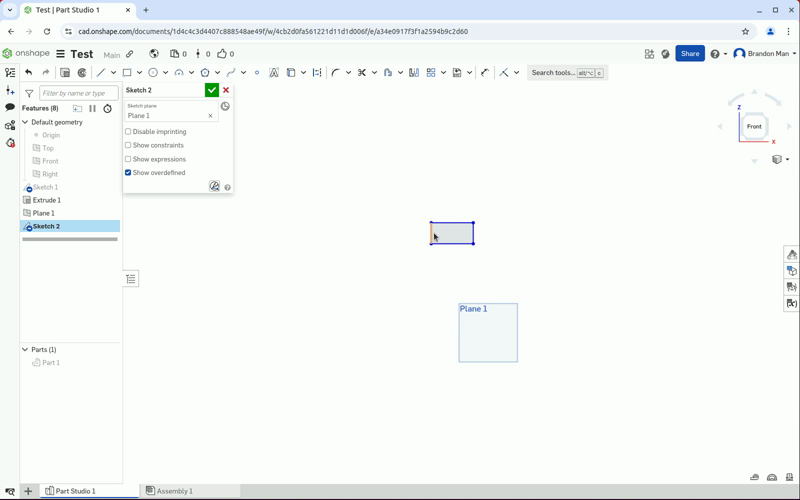
scroll(6)
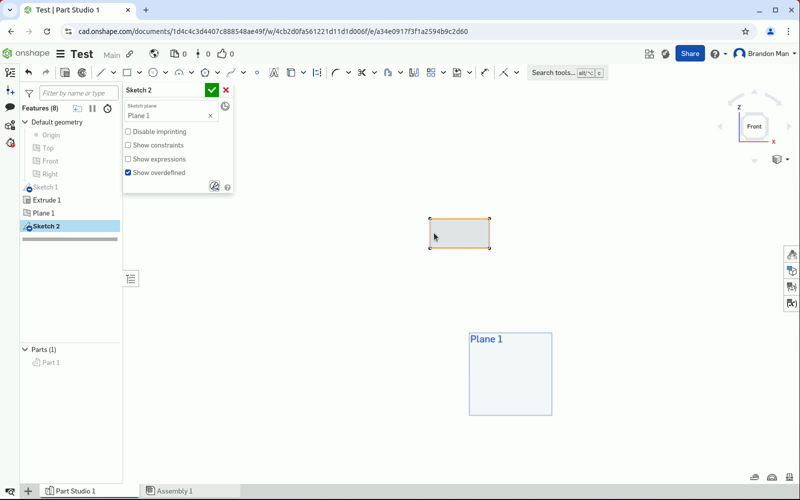
scroll(6)
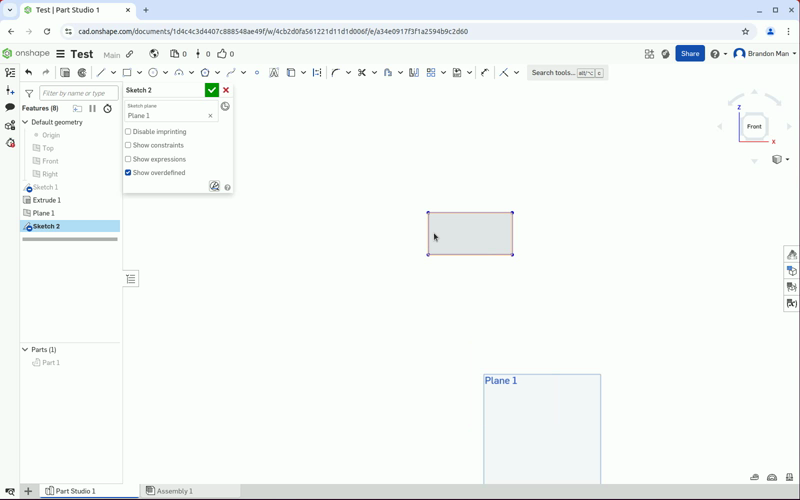
scroll(6)
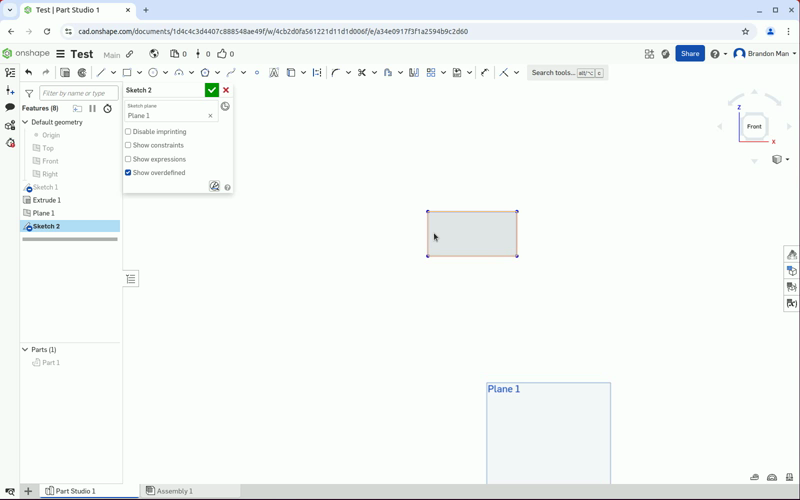
scroll(6)
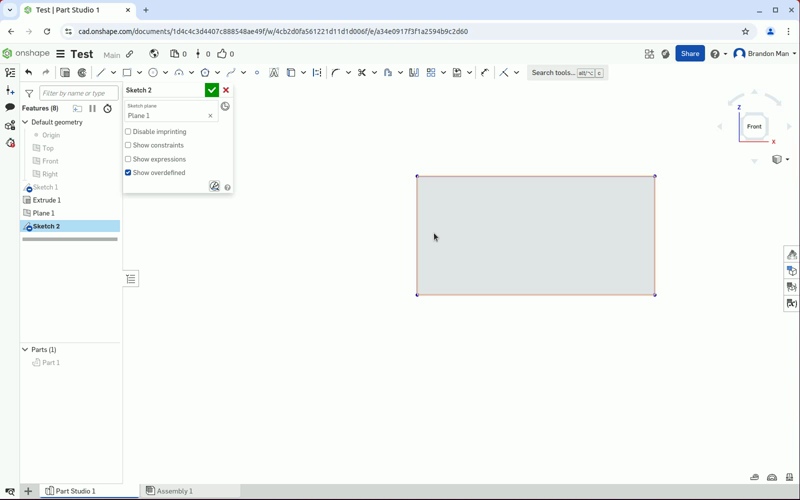
click(434, 232)
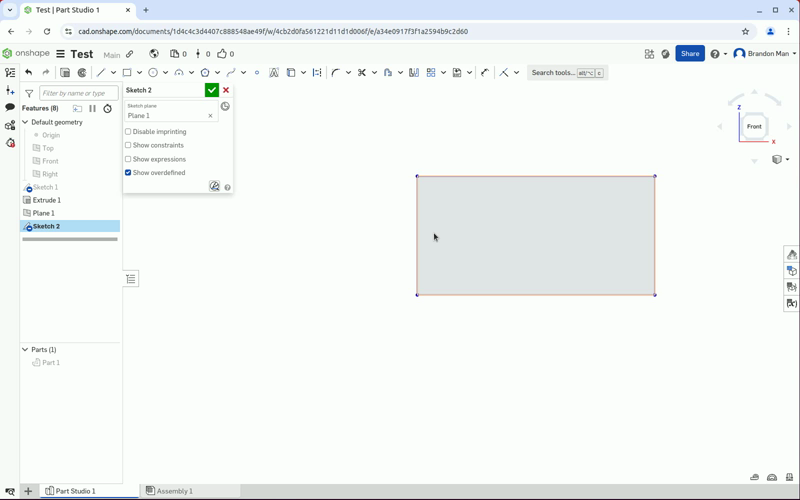
scroll(-6)
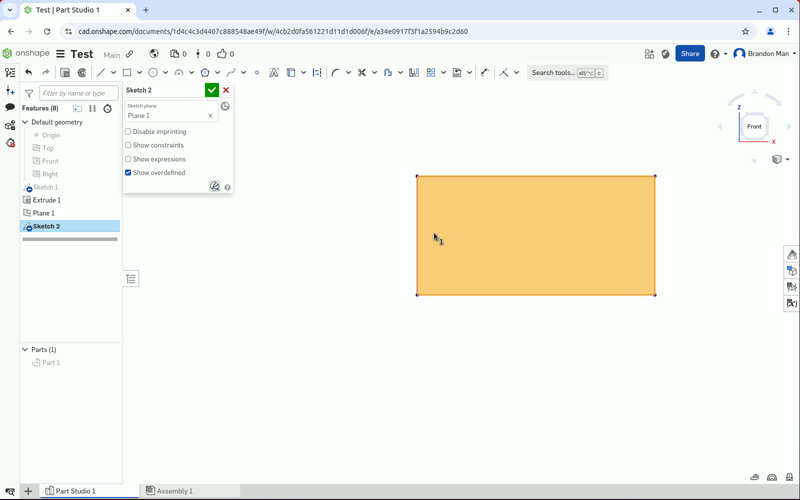
scroll(-6)
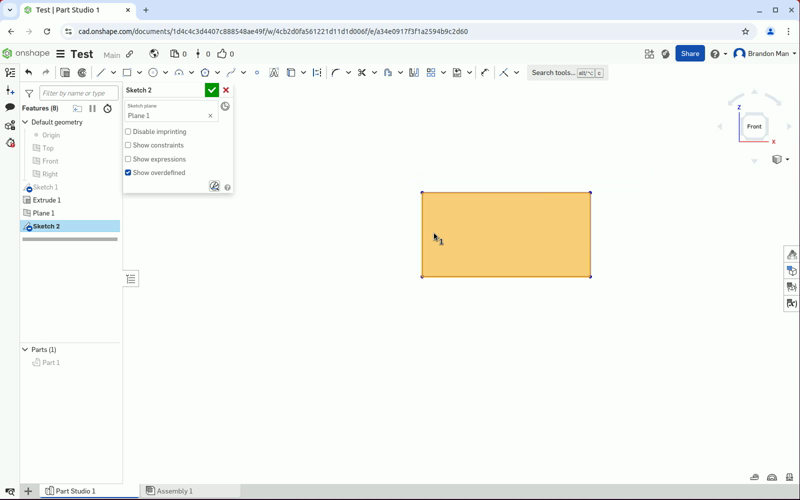
scroll(-6)
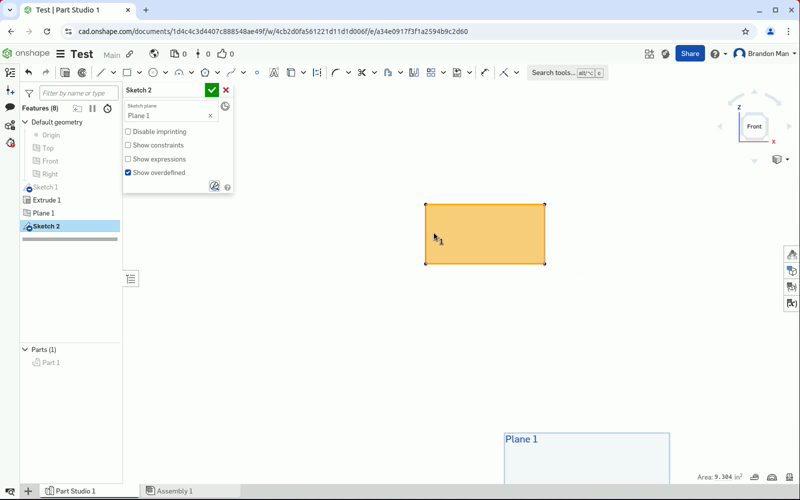
scroll(-6)
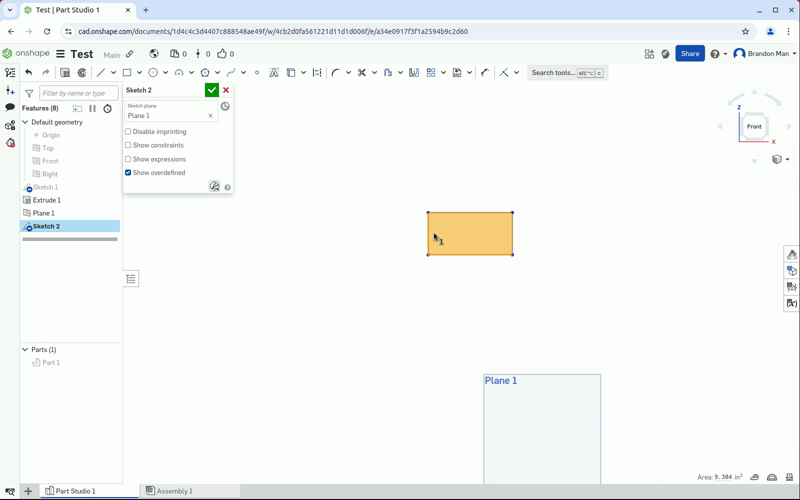
scroll(-6)
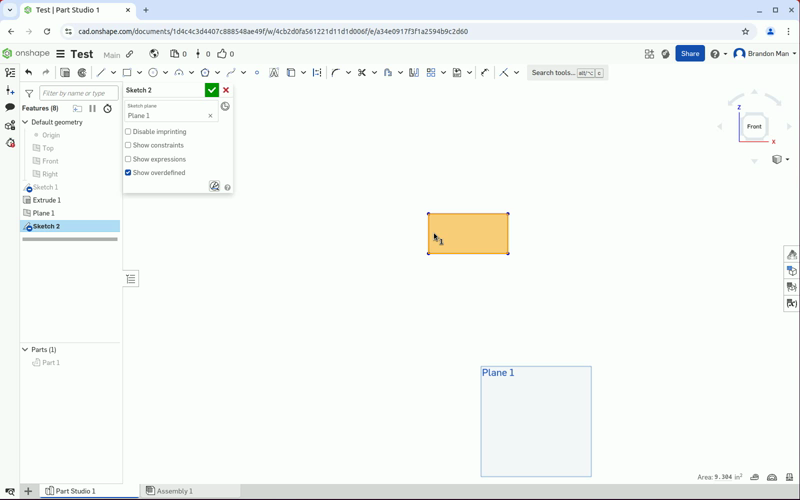
scroll(-6)
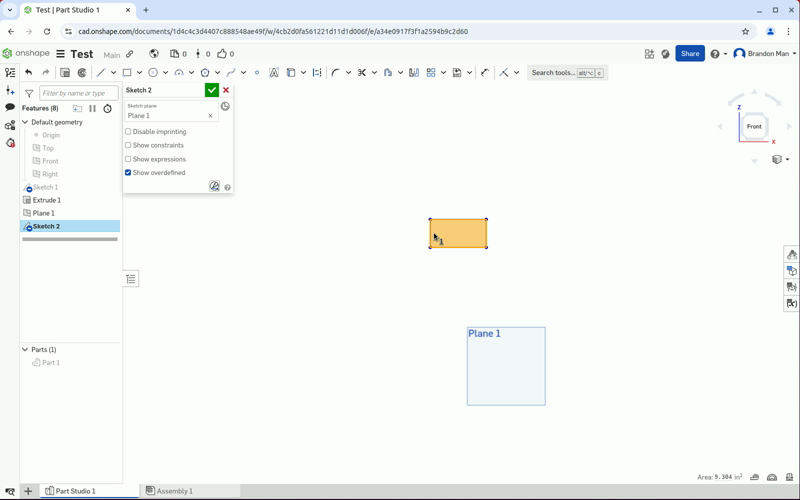
scroll(-6)
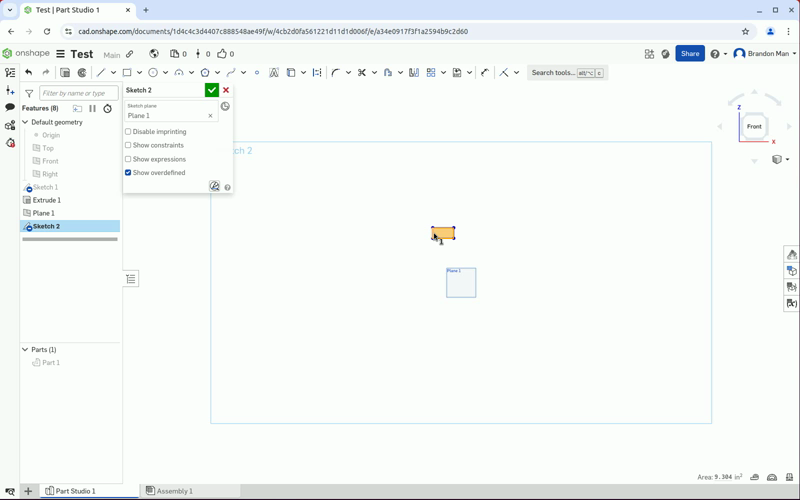
mouse_move(73, 352)
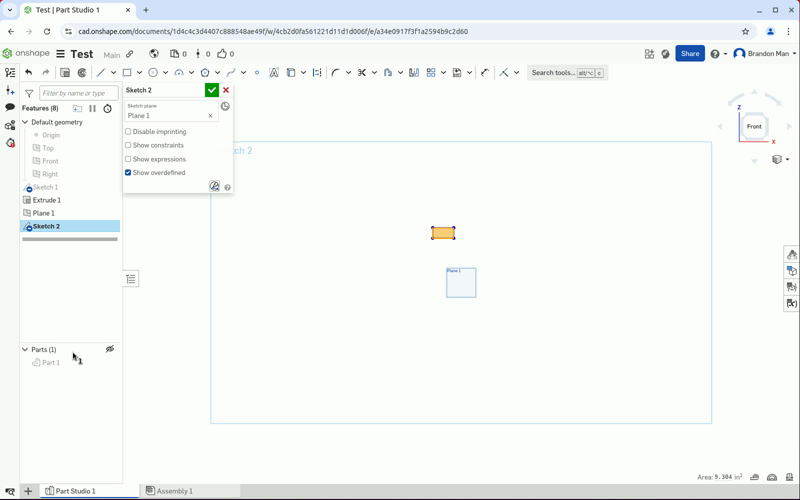
key(shift+y)
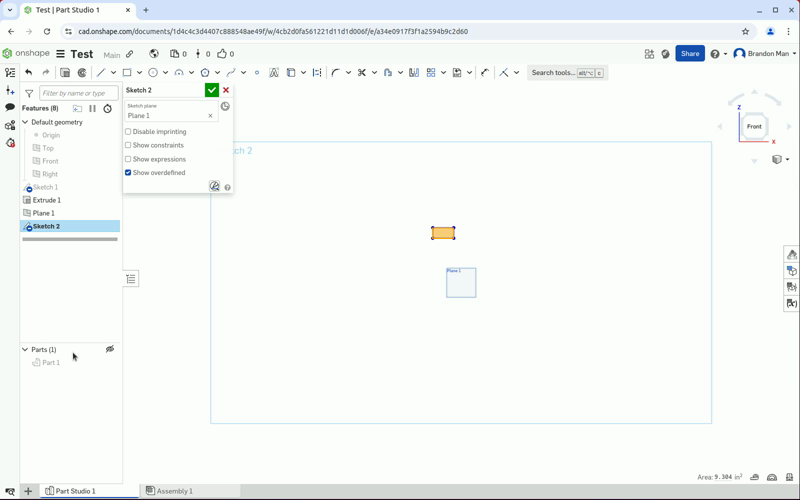
key(shift+e)
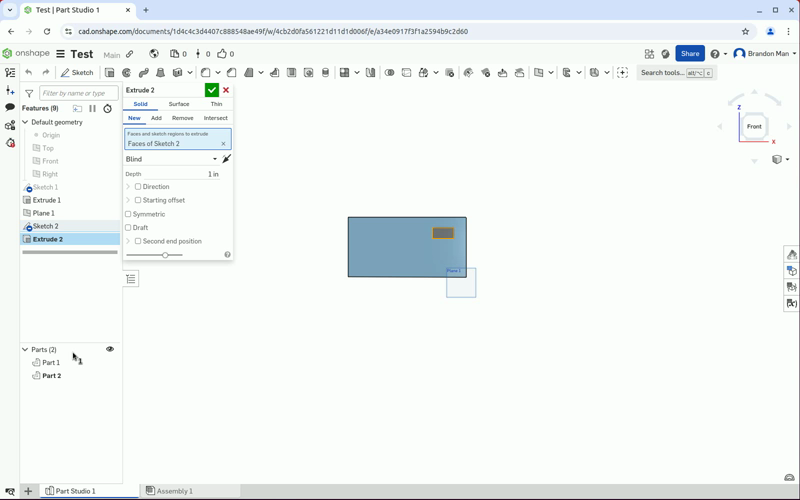
mouse_move(143, 106)
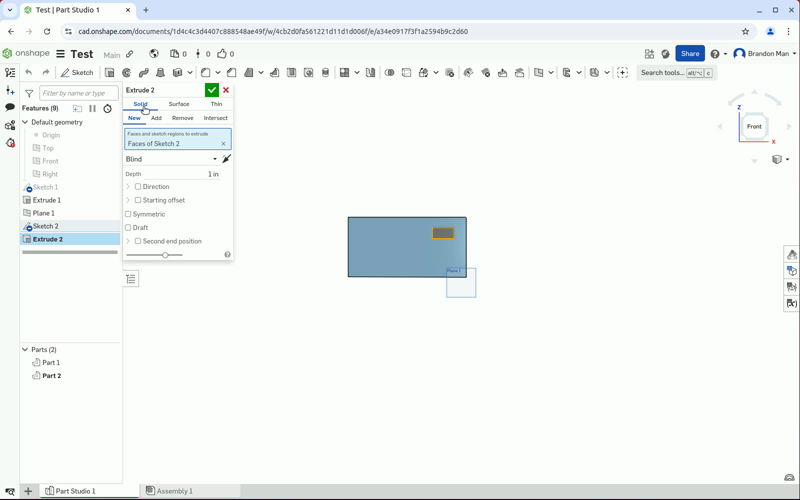
click(143, 106)
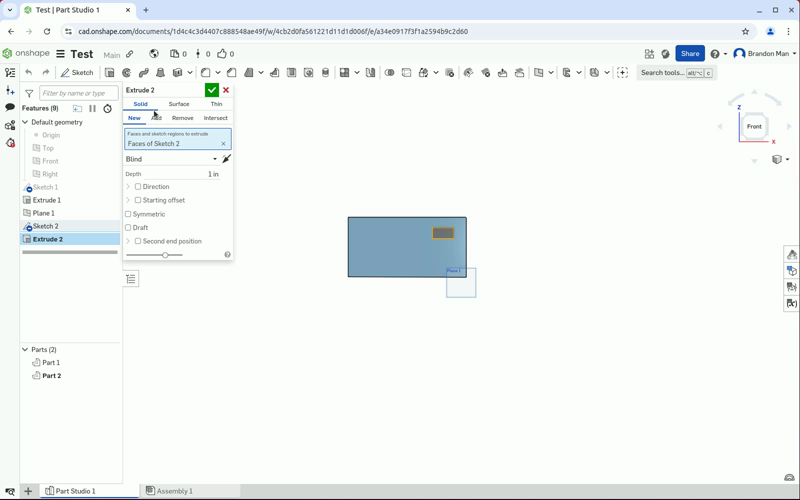
mouse_move(186, 120)
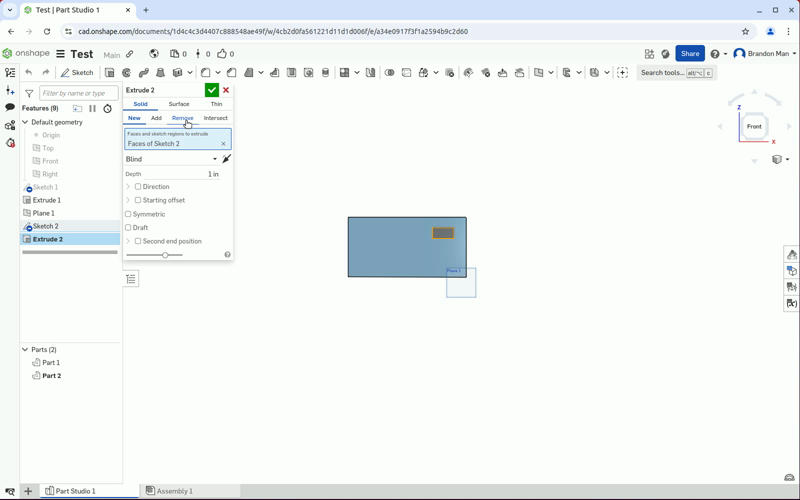
click(186, 120)
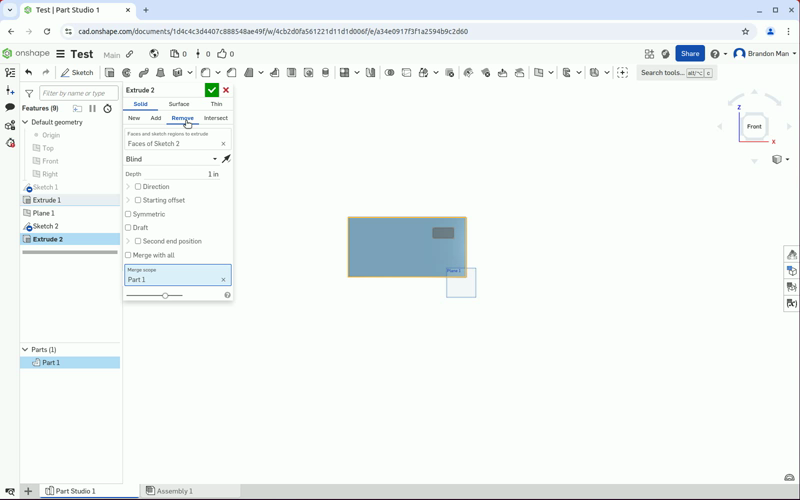
key(tab, 4)
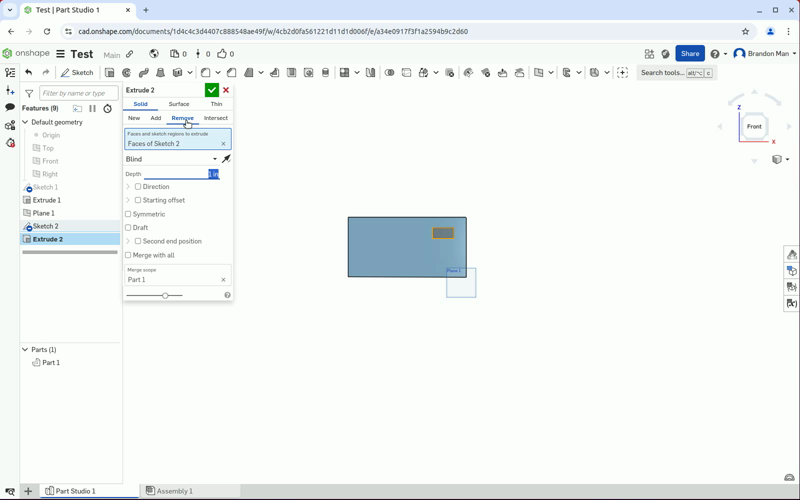
text(15.887)
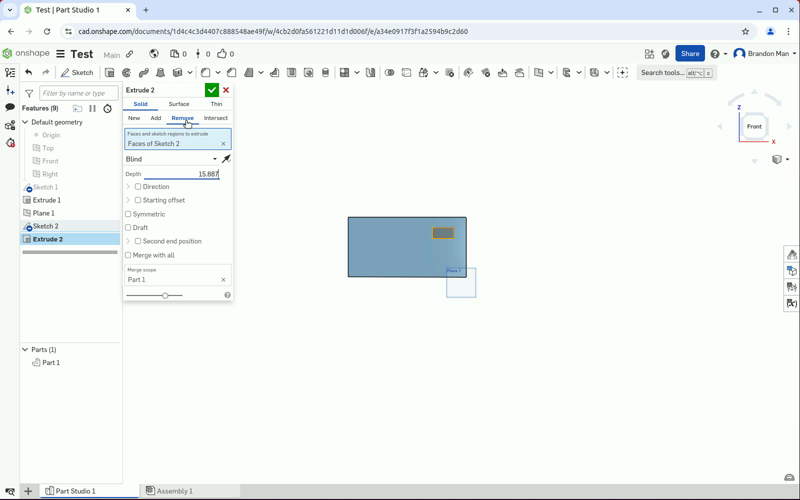
key(tab, 6)
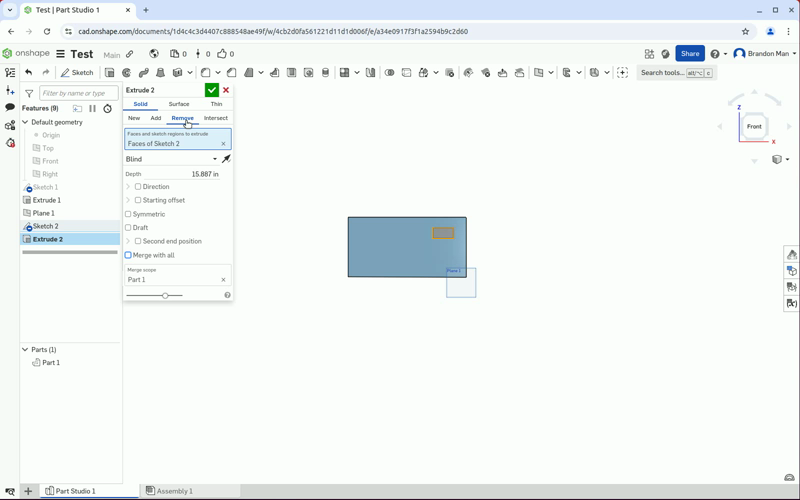
key(space)
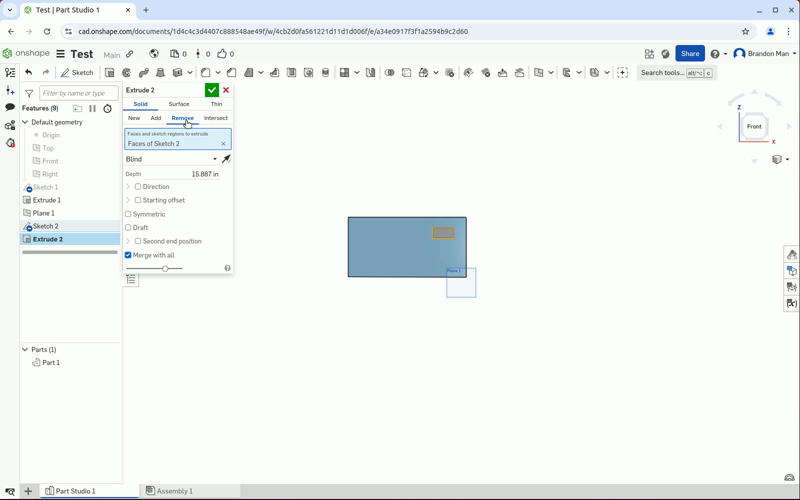
key(enter)
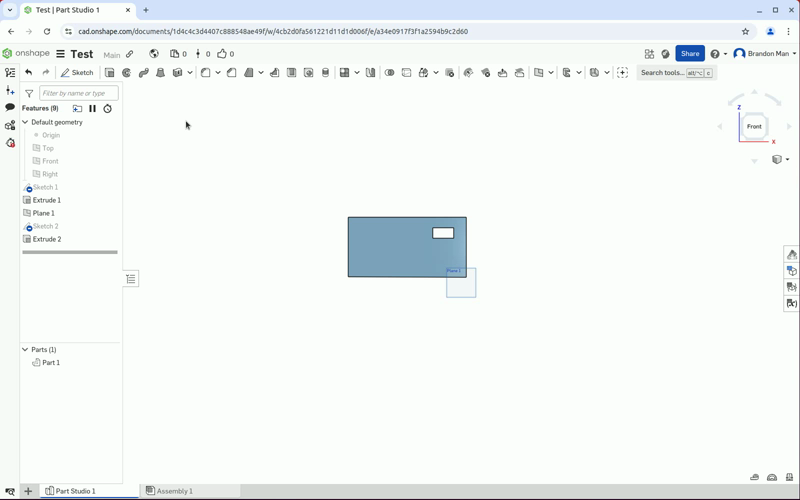
key(shift+h)
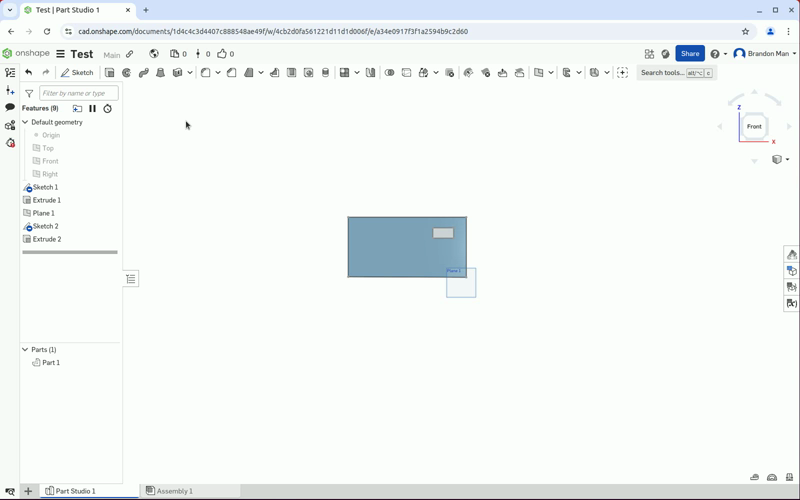
key(shift+h)
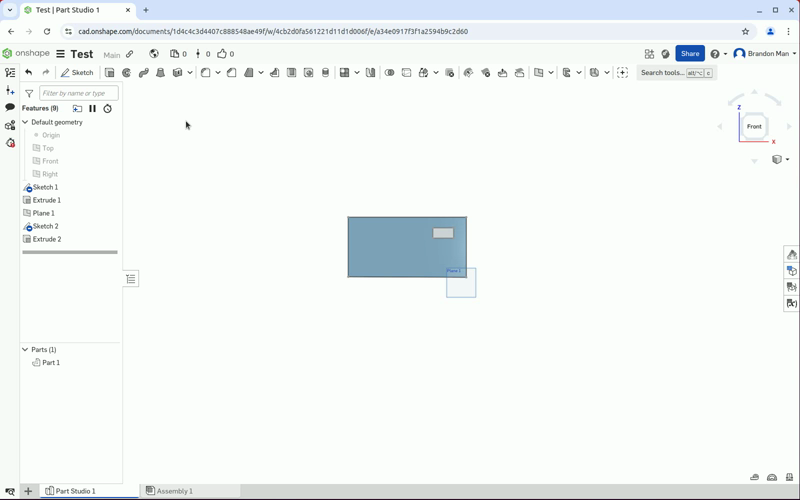
key(shift+7)
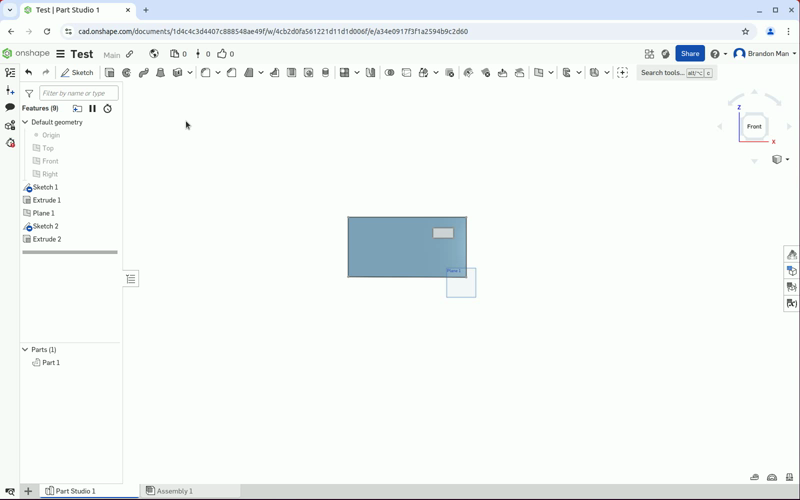
key(left, 2)
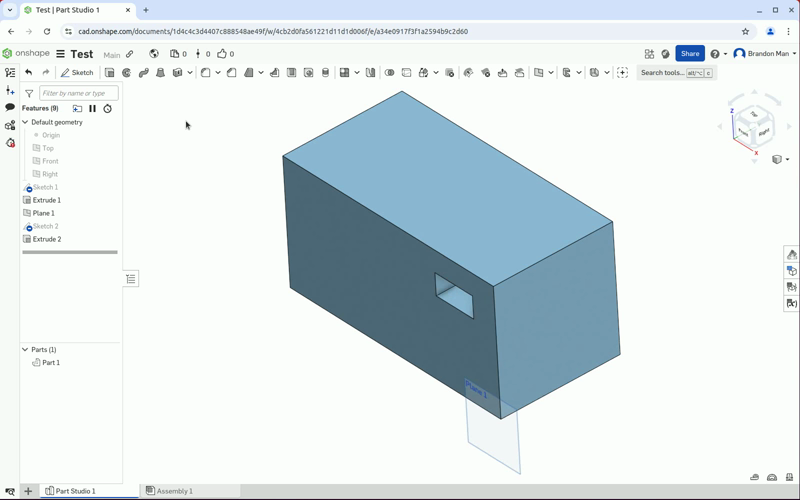
key(down, 2)
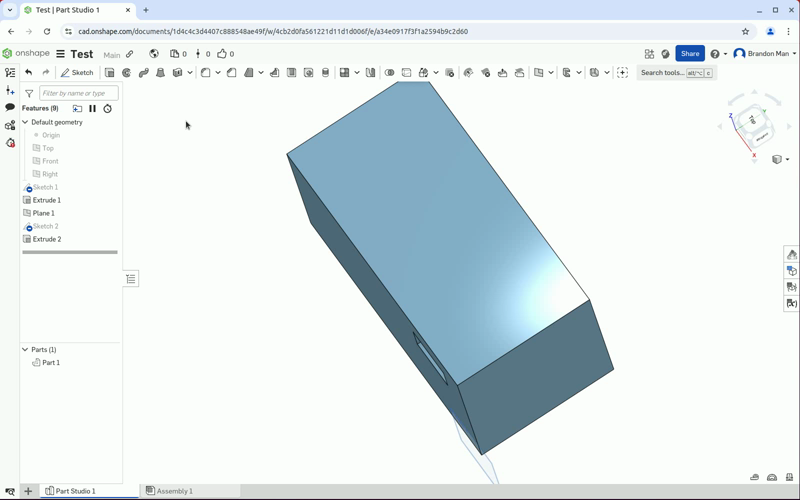
key(up, 2)
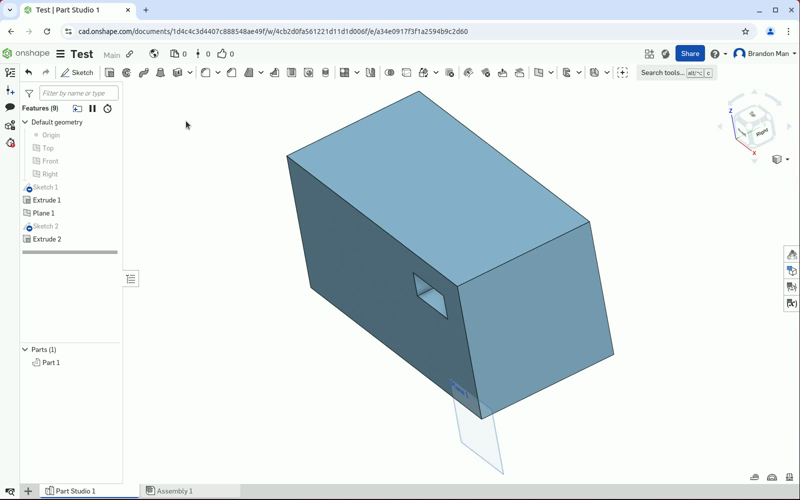
key(right, 2)
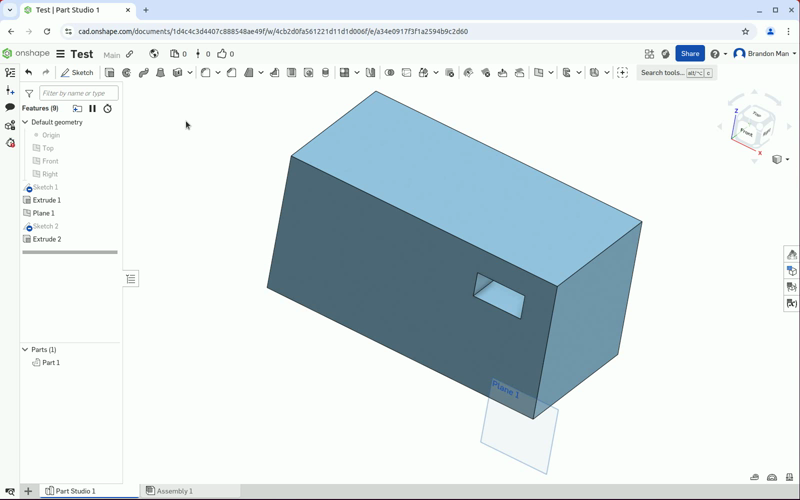
mouse_move(73, 189)
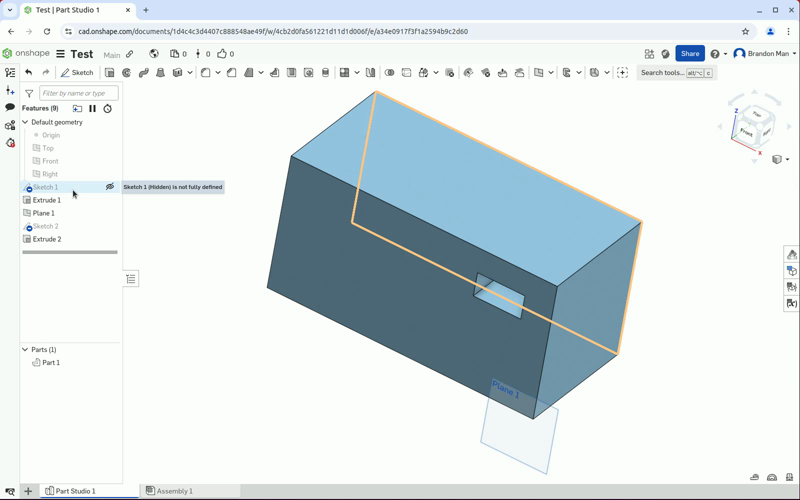
click(73, 189)